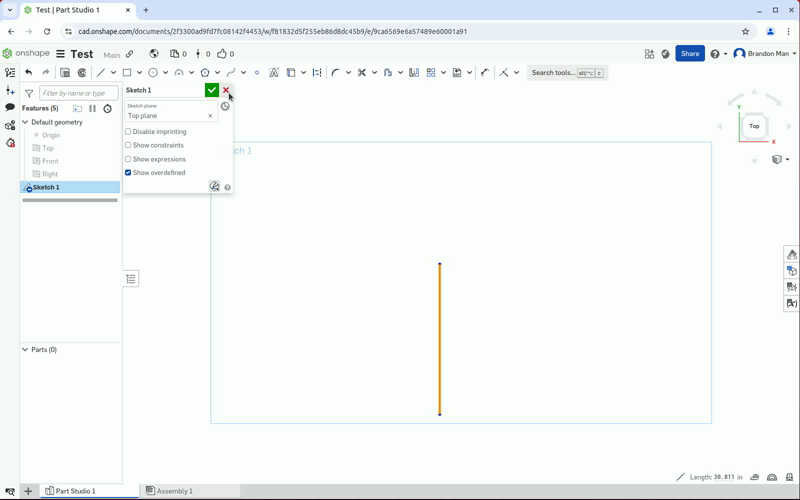
key(shift+h)
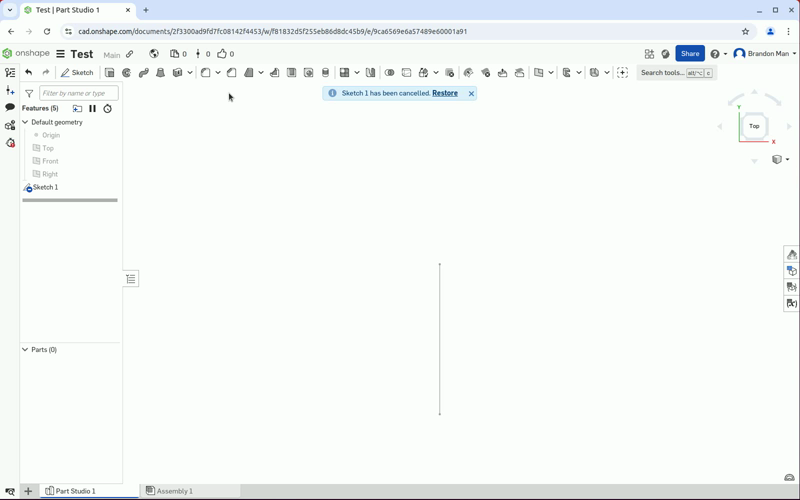
mouse_move(73, 352)
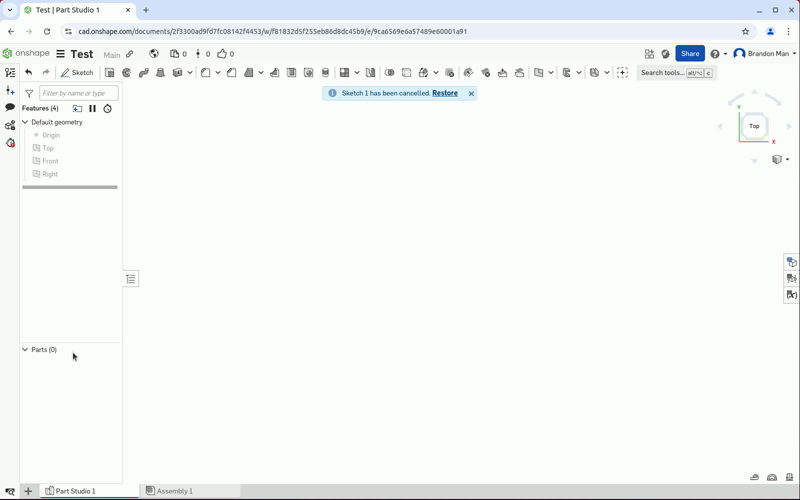
key(y)
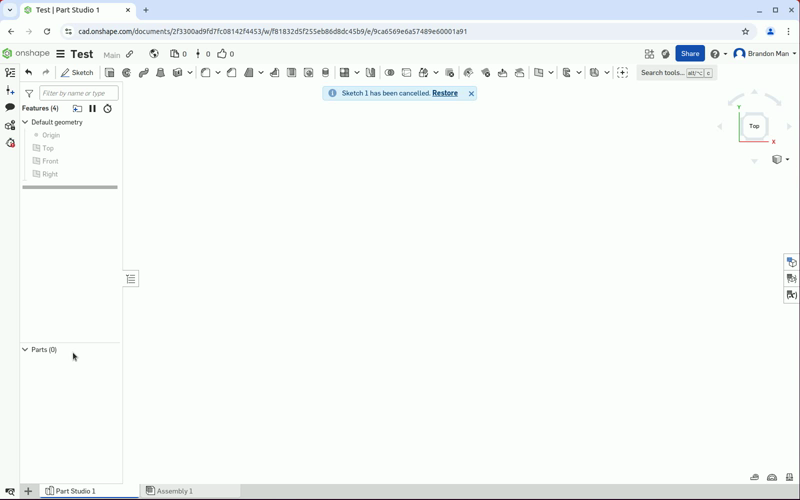
key(shift+p)
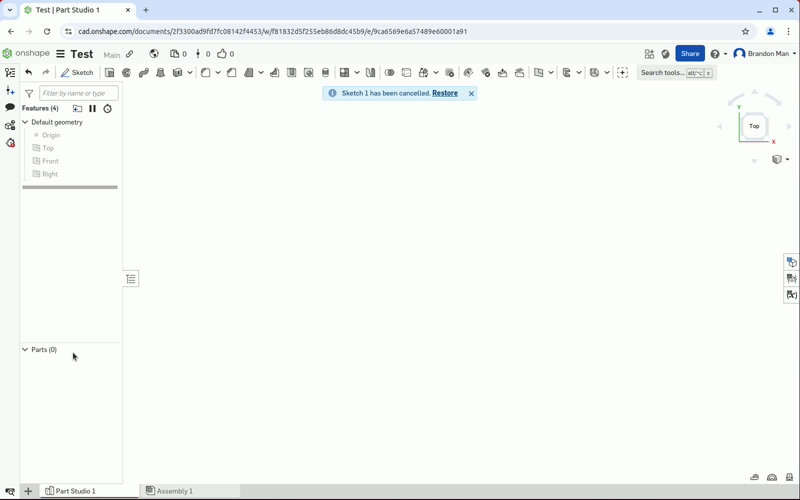
key(space)
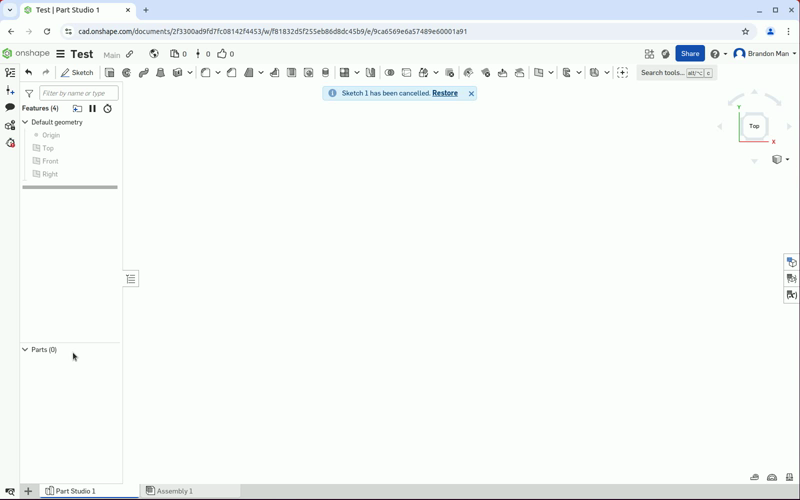
key_down(shift)
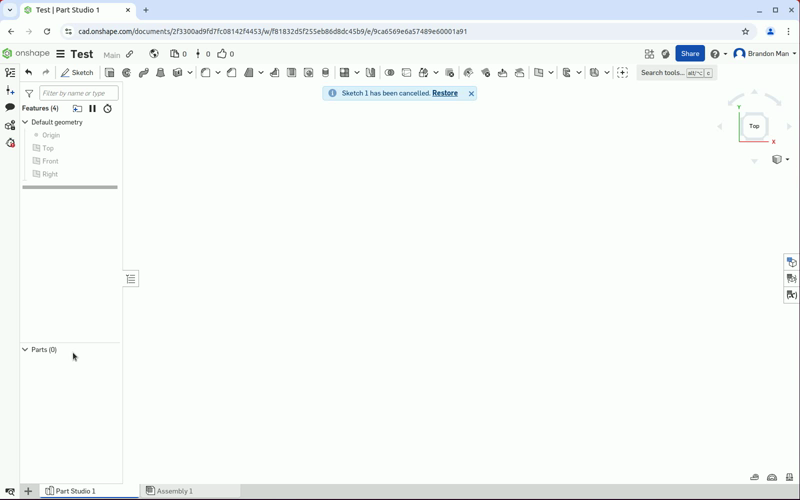
key(up)
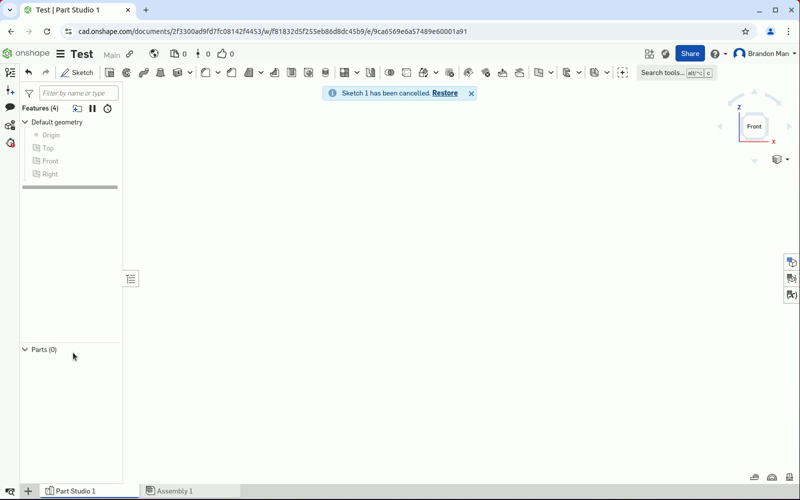
key_up(shift)
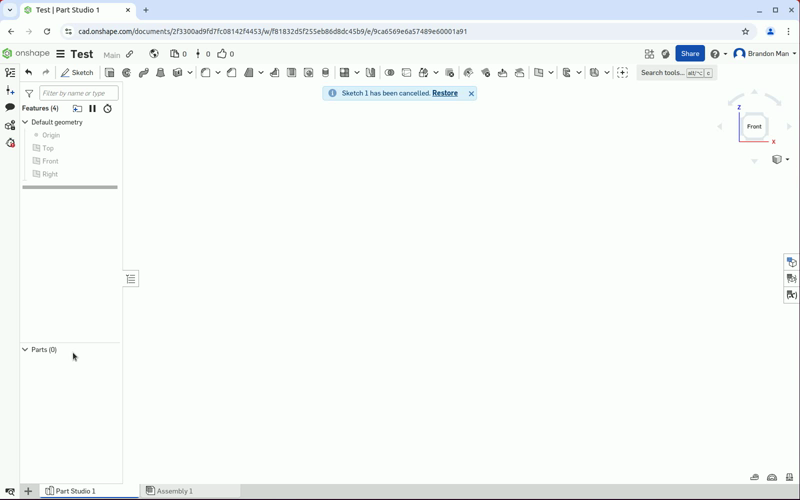
mouse_move(73, 352)
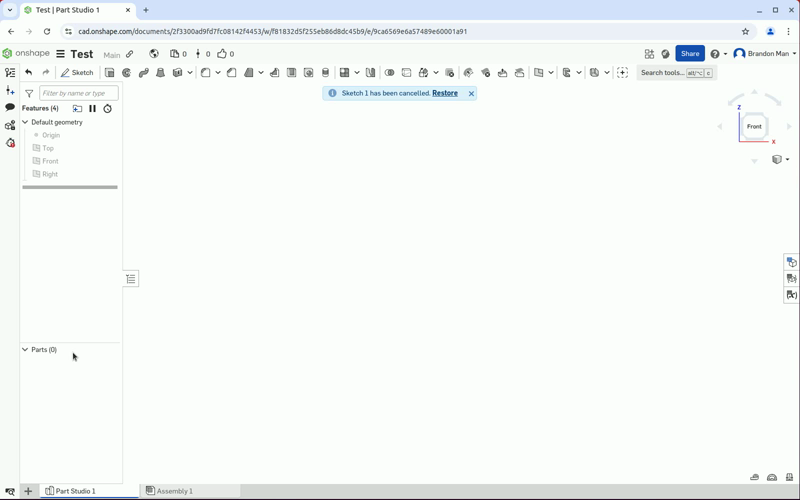
key(shift+y)
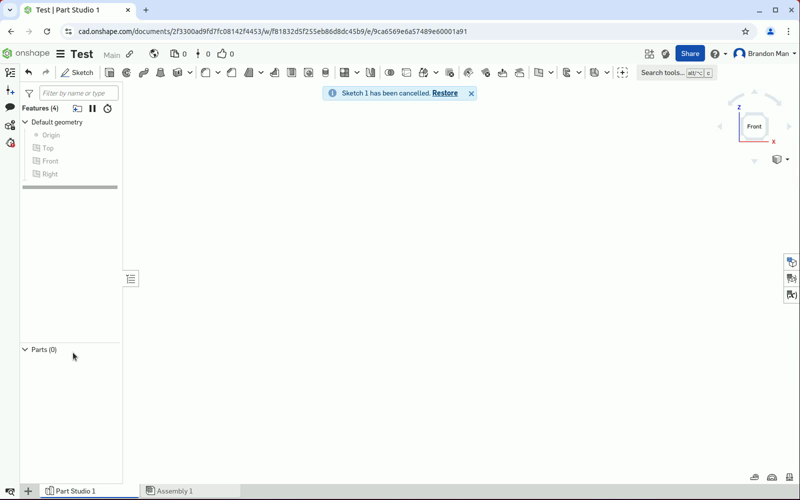
key(shift+s)
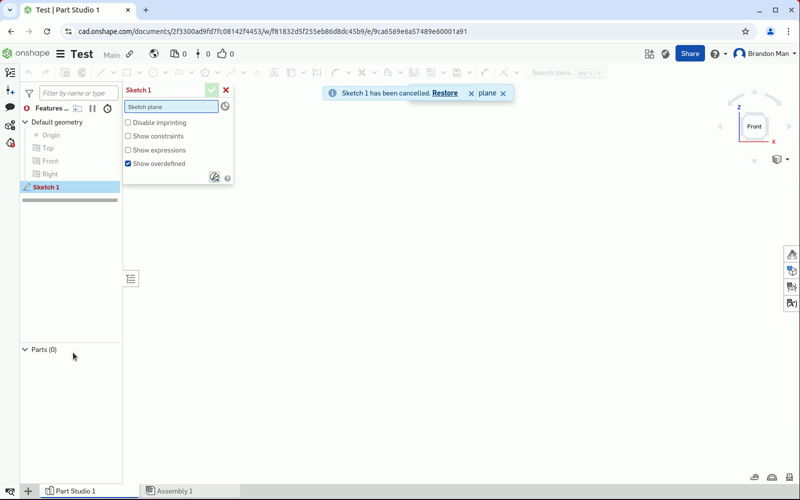
mouse_move(73, 163)
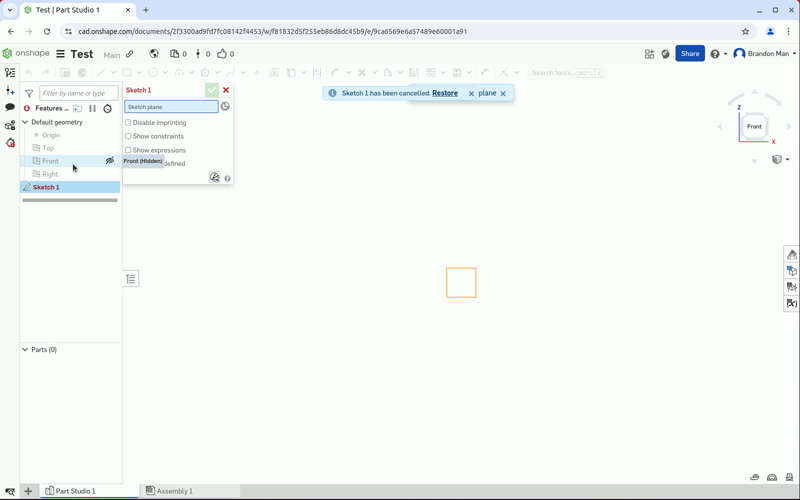
click(73, 163)
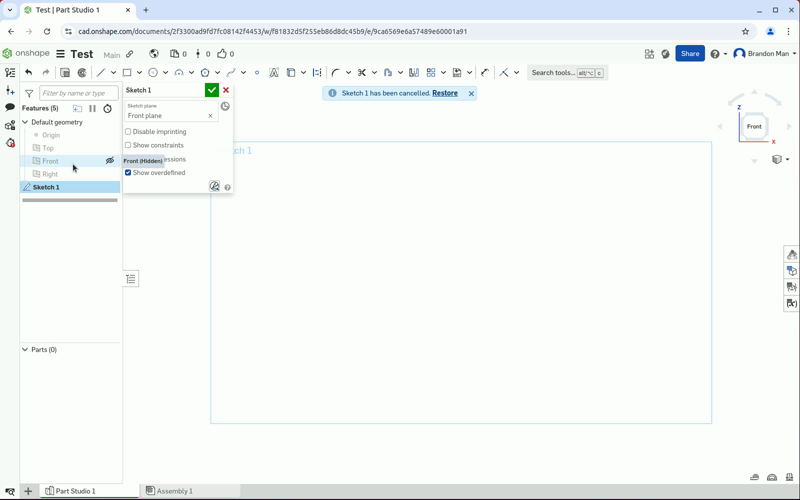
mouse_move(73, 352)
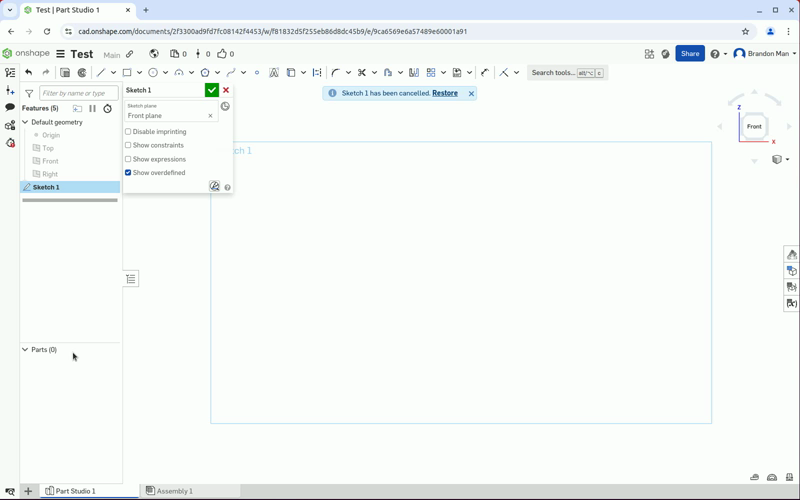
key(y)
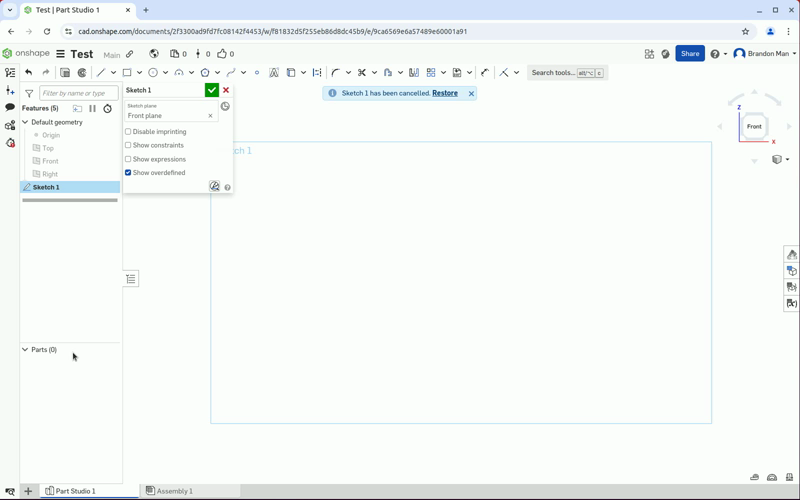
key(l)
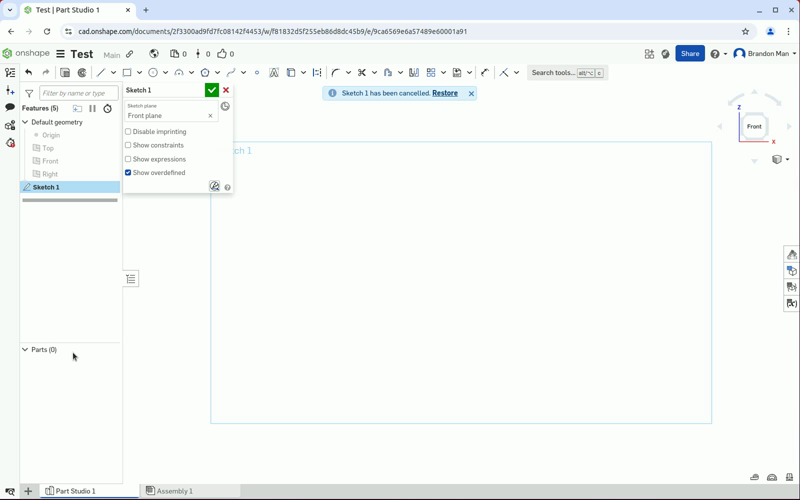
key_down(shift)
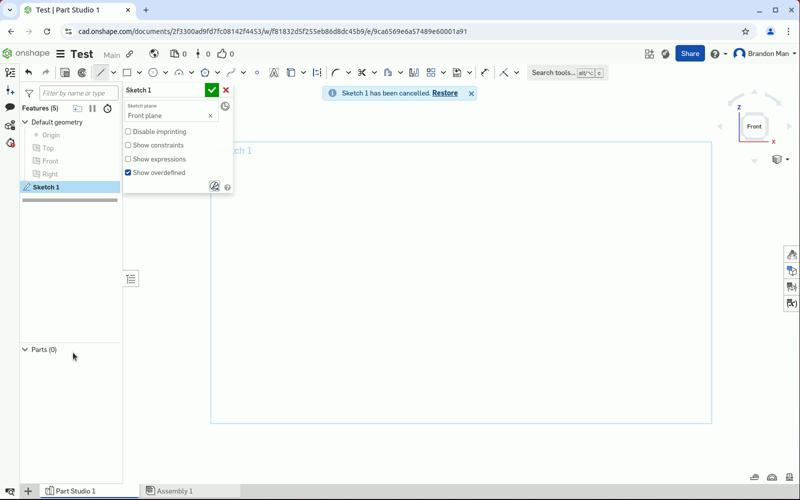
mouse_move(432, 314)
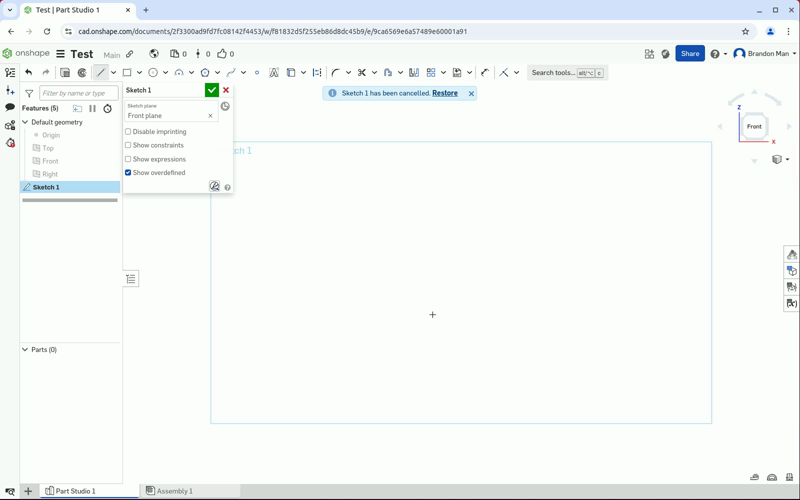
click(432, 314)
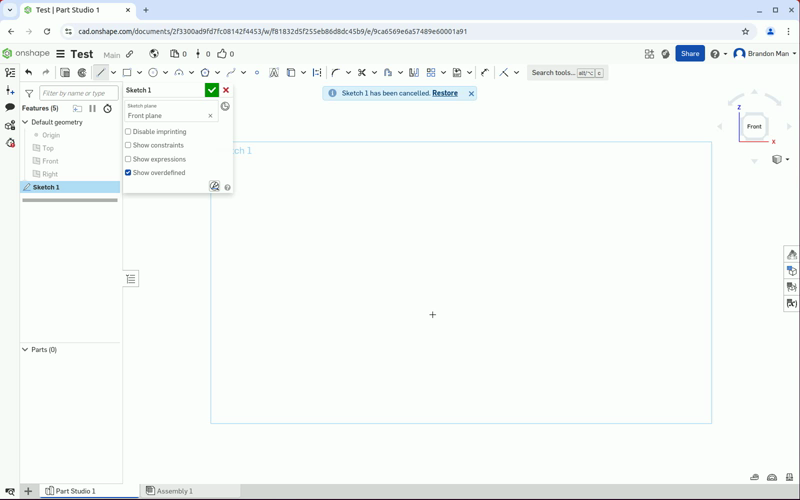
key_up(shift)
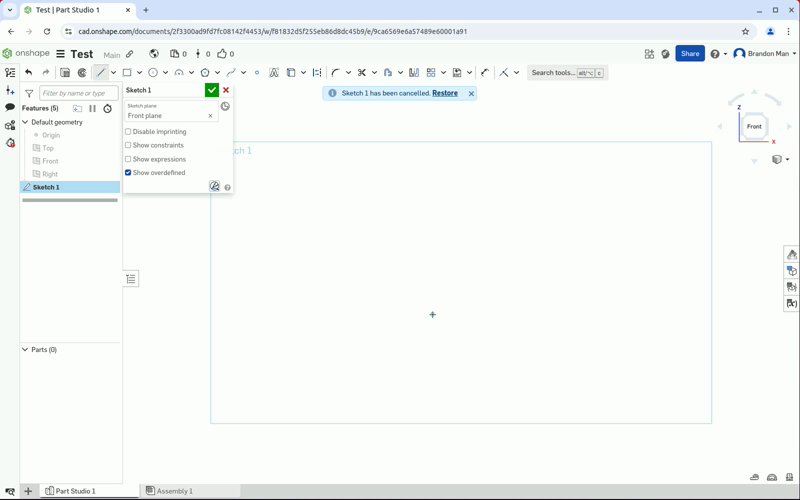
key_down(shift)
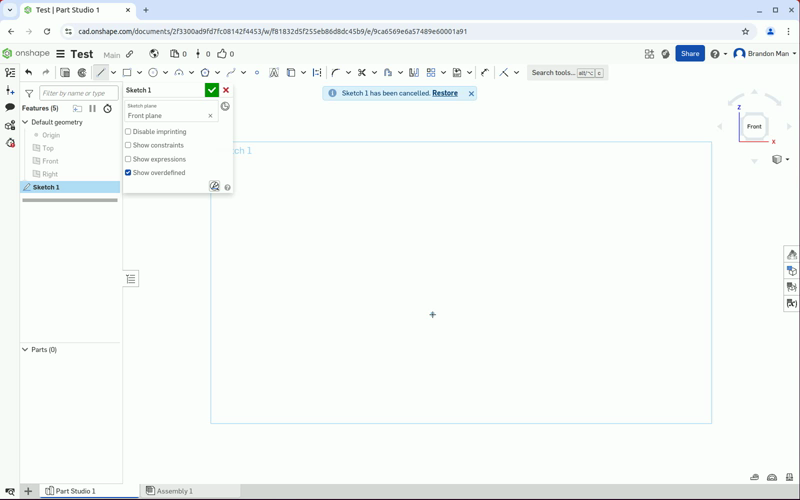
mouse_move(462, 314)
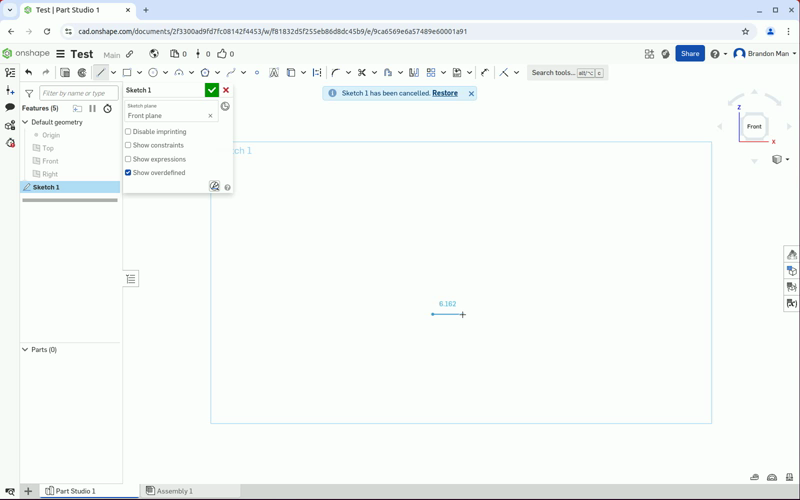
mouse_move(489, 314)
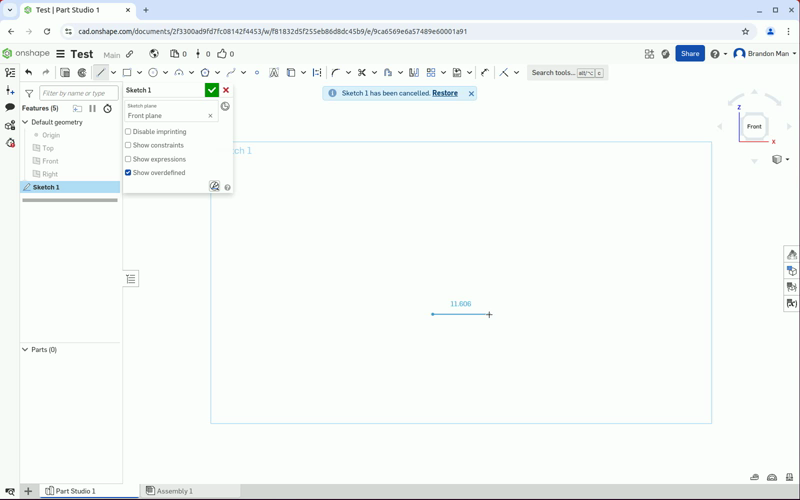
click(489, 314)
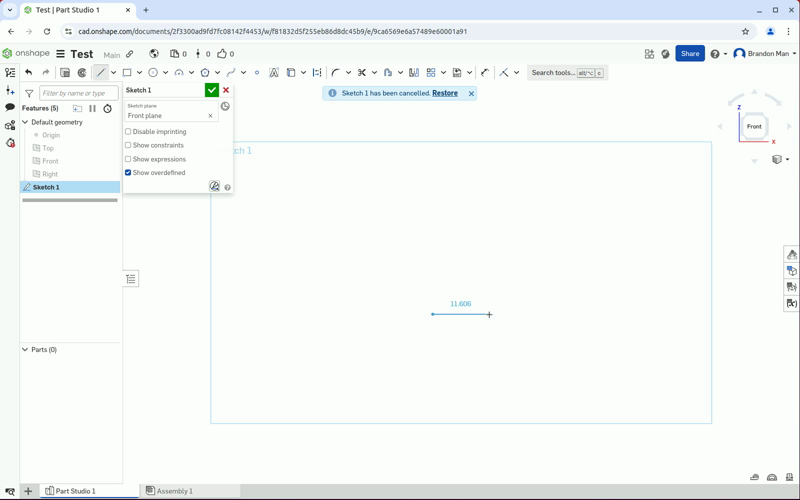
key_up(shift)
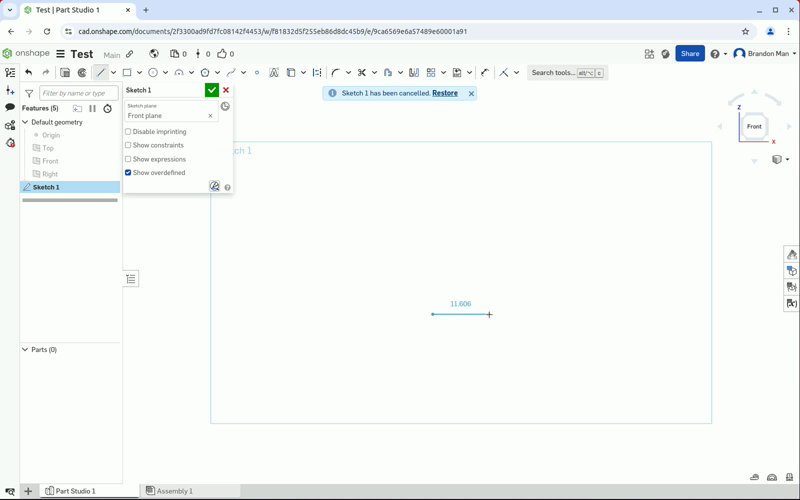
key_down(shift)
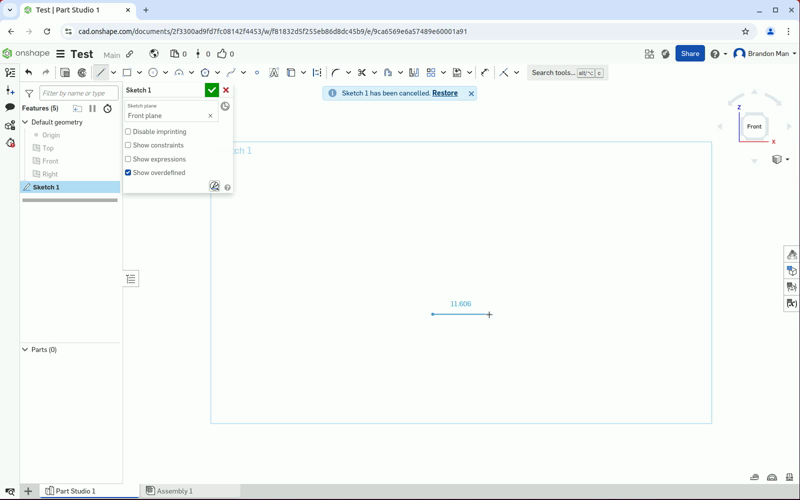
mouse_move(519, 314)
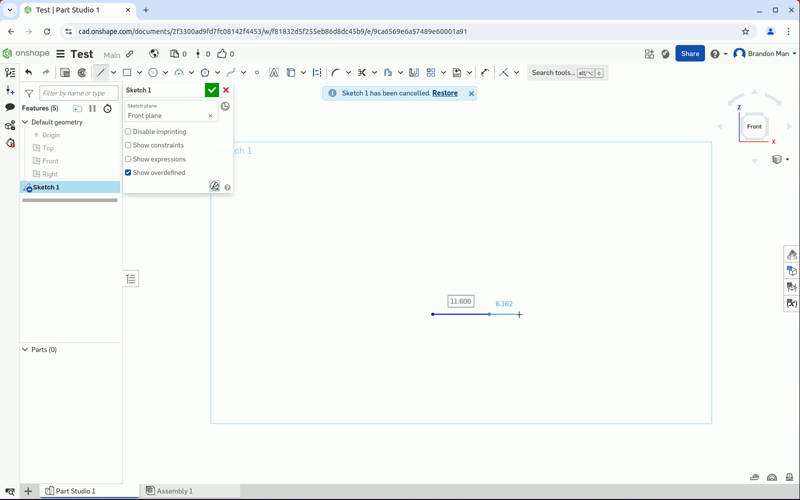
mouse_move(489, 257)
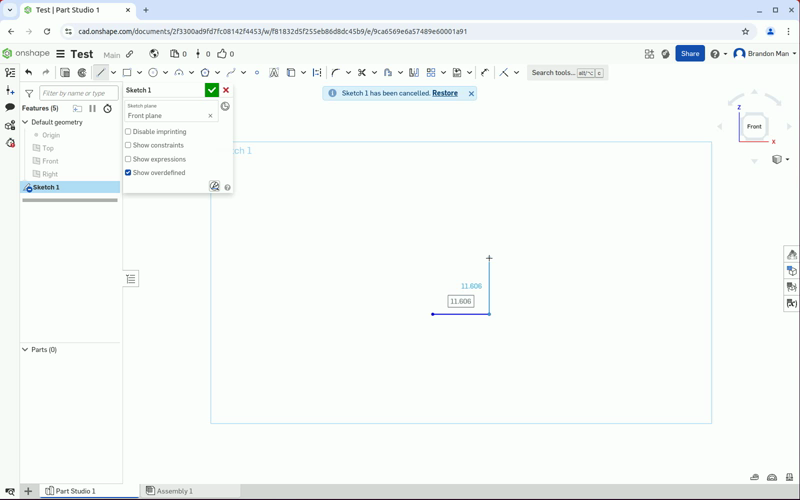
click(489, 257)
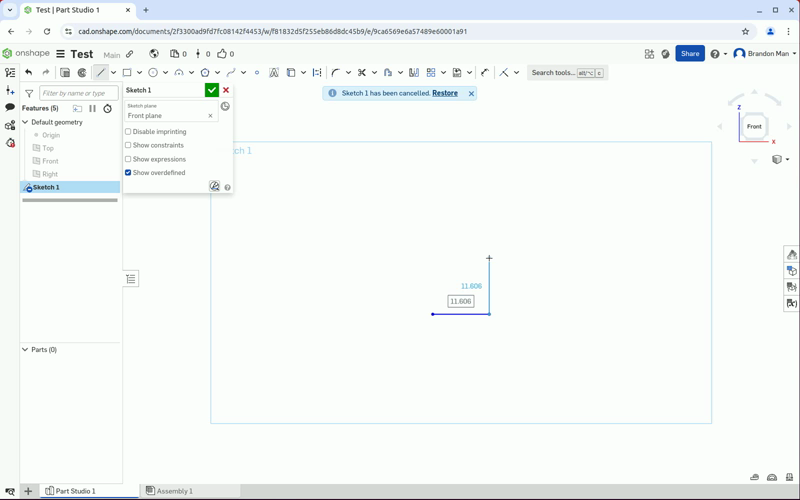
key_up(shift)
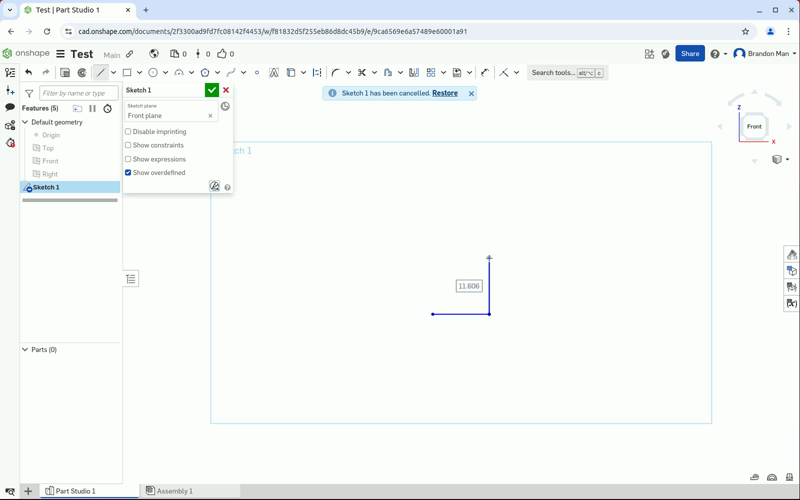
key_down(shift)
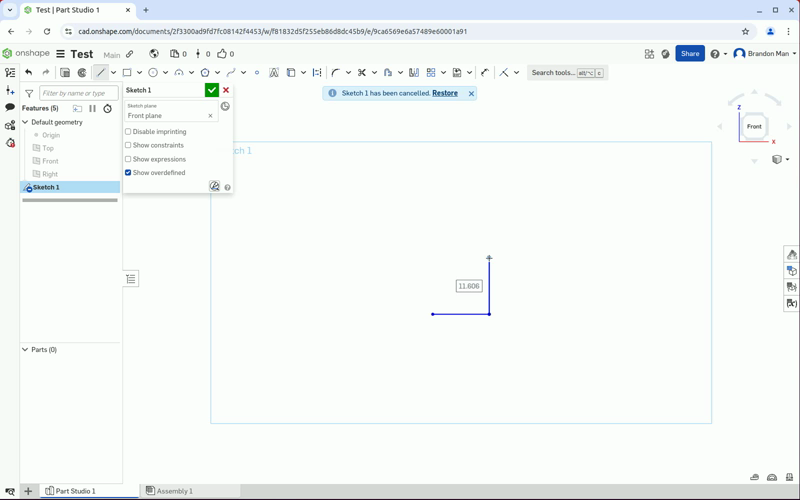
mouse_move(519, 257)
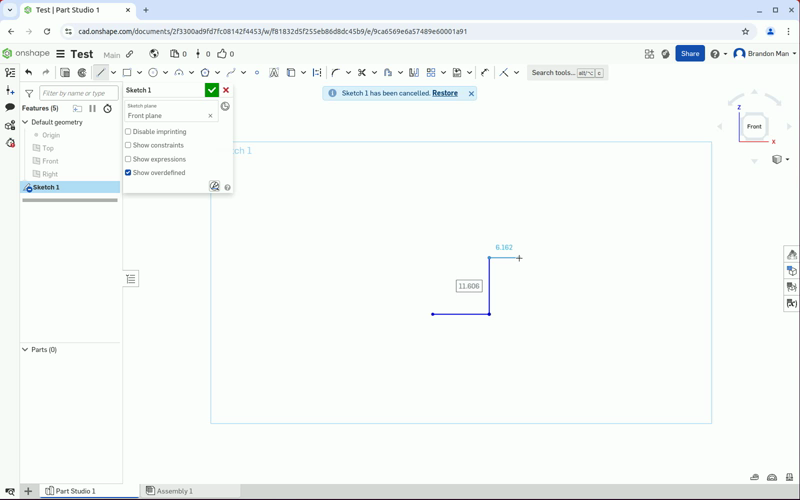
mouse_move(432, 257)
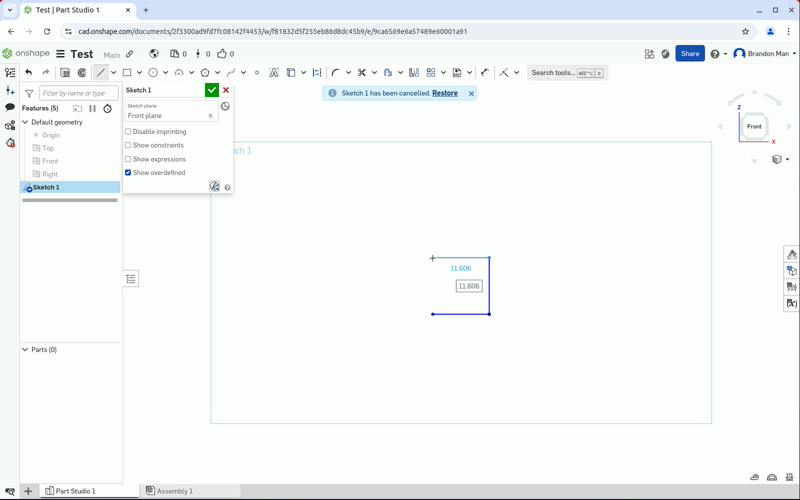
click(432, 257)
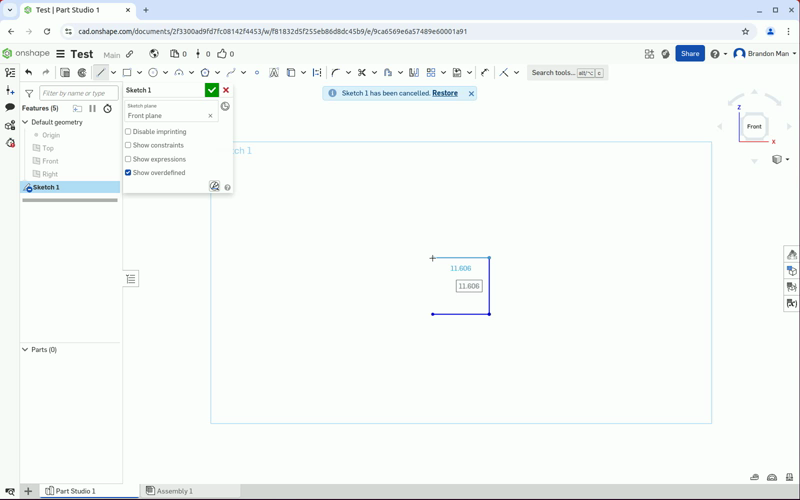
key_up(shift)
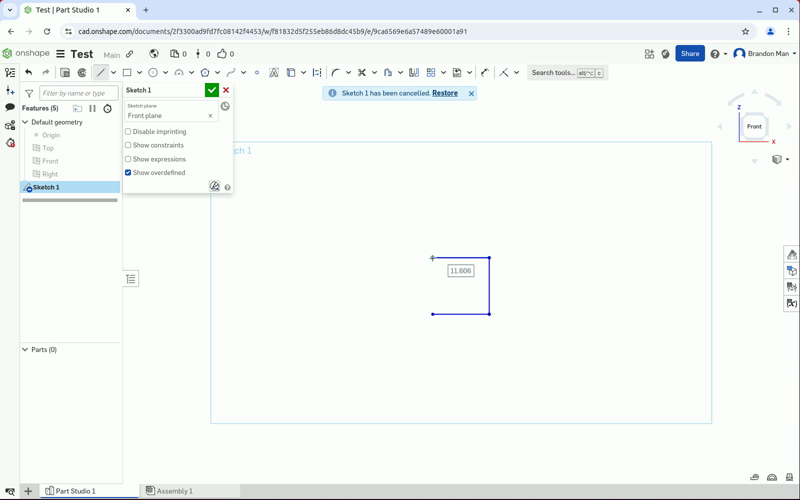
mouse_move(462, 257)
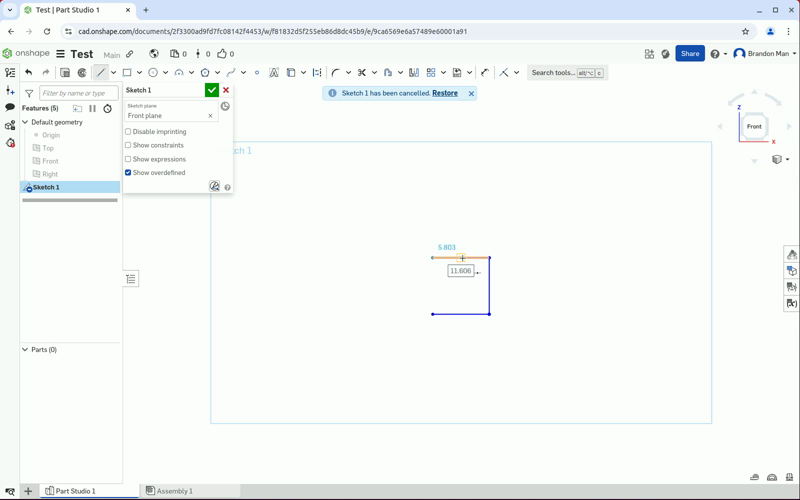
key_down(shift)
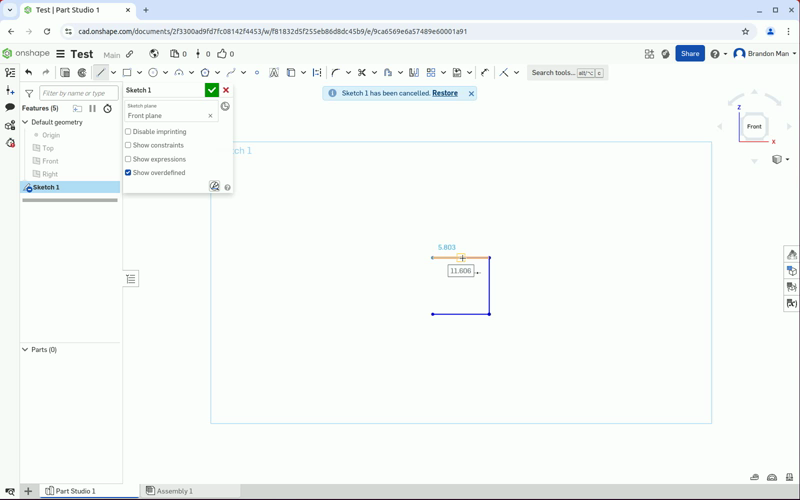
mouse_move(432, 314)
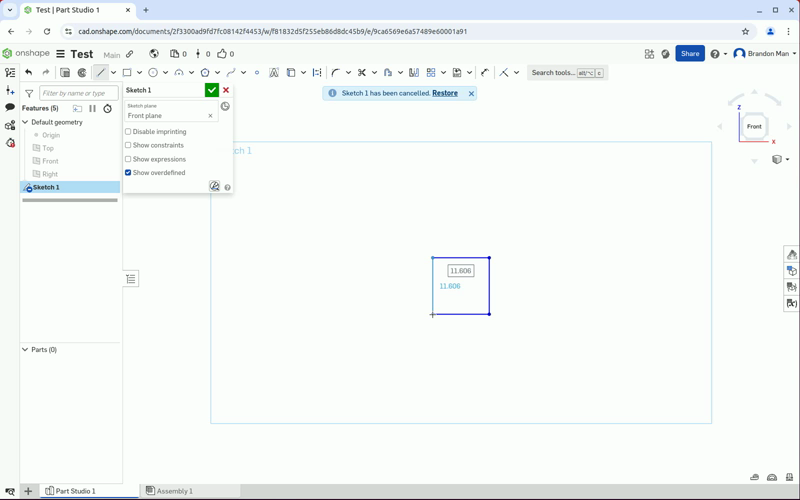
key_up(shift)
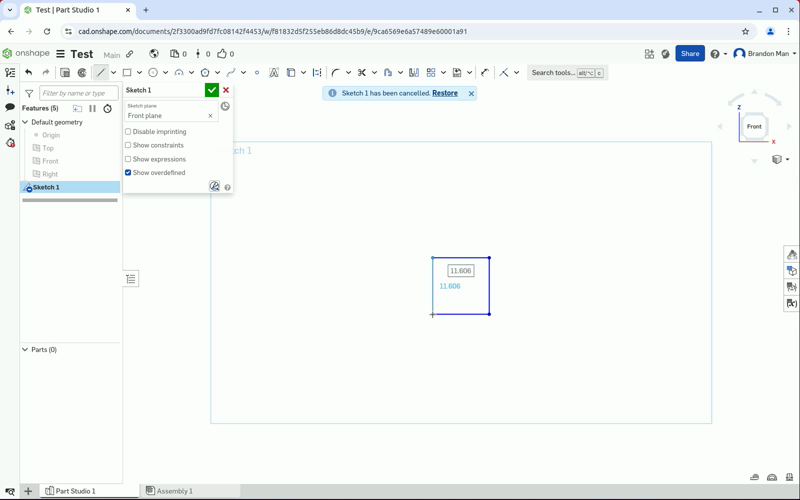
click(432, 314)
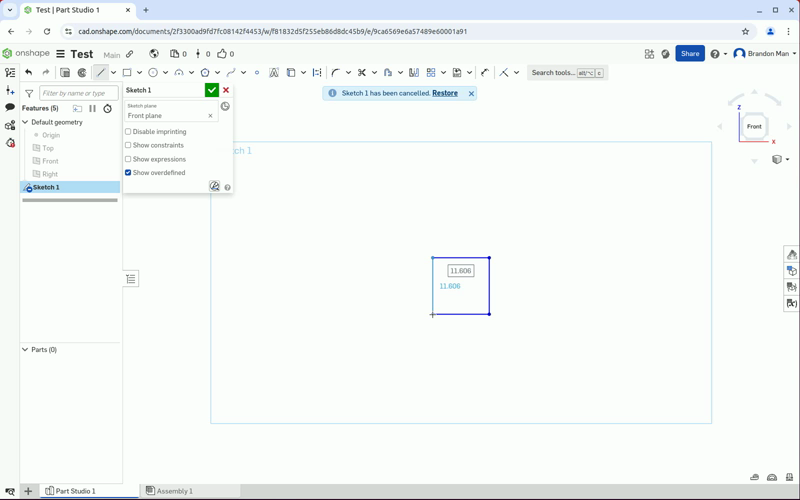
key(esc)
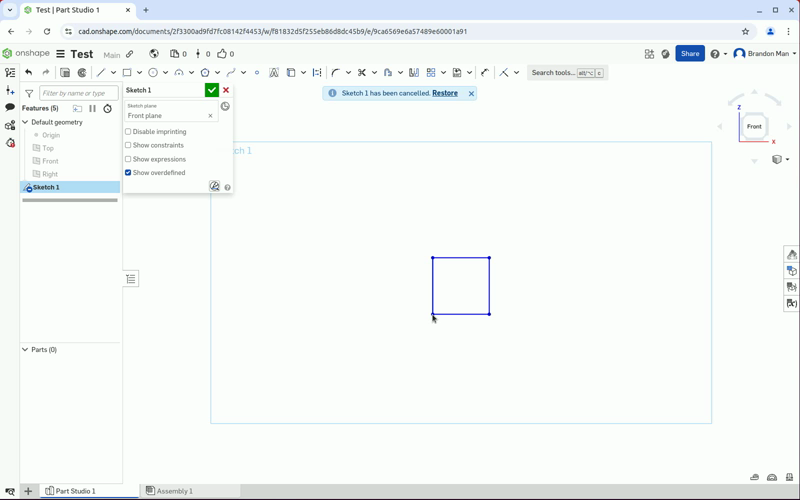
mouse_move(455, 311)
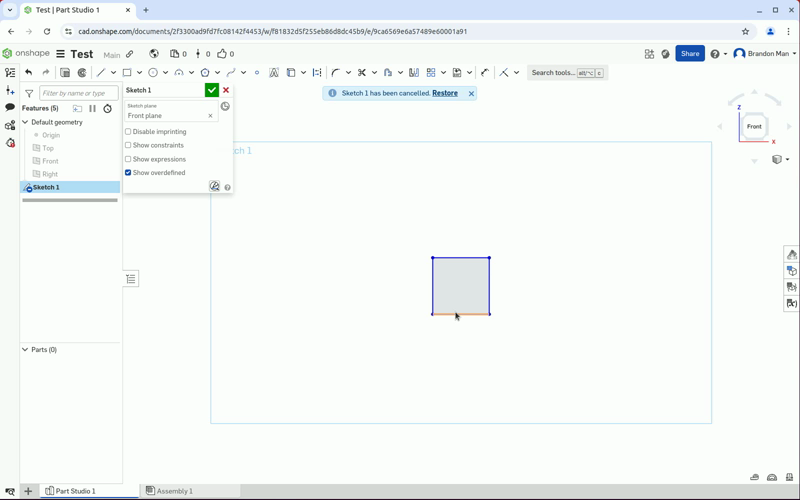
click(455, 311)
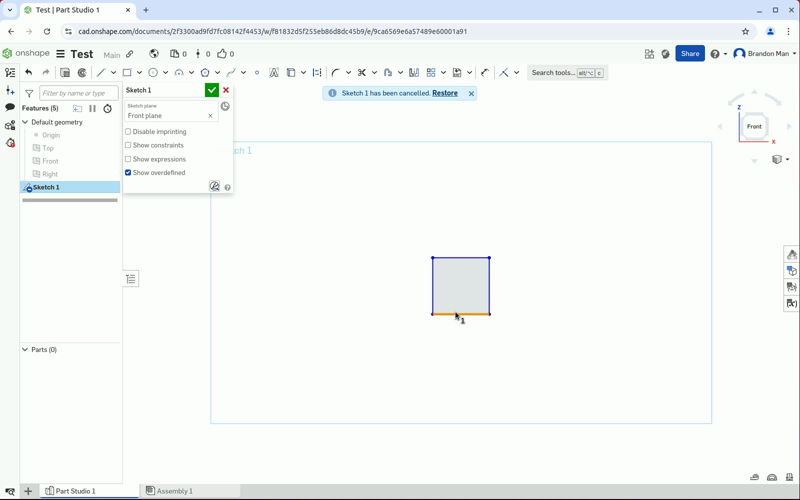
mouse_move(73, 352)
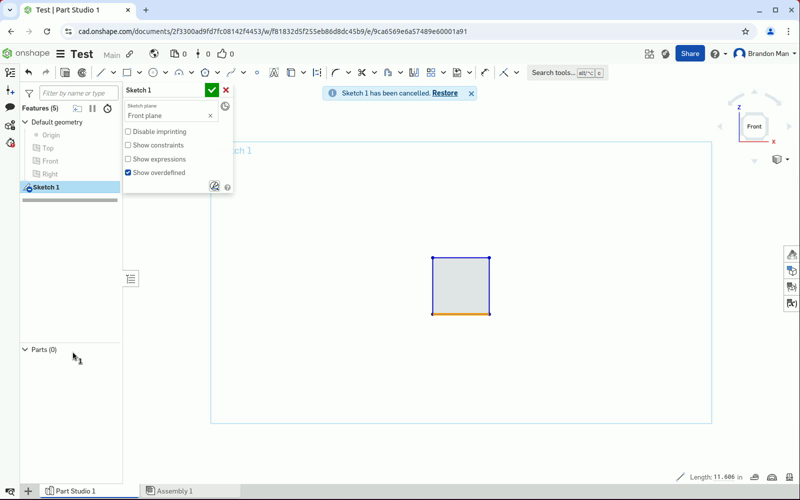
key(shift+y)
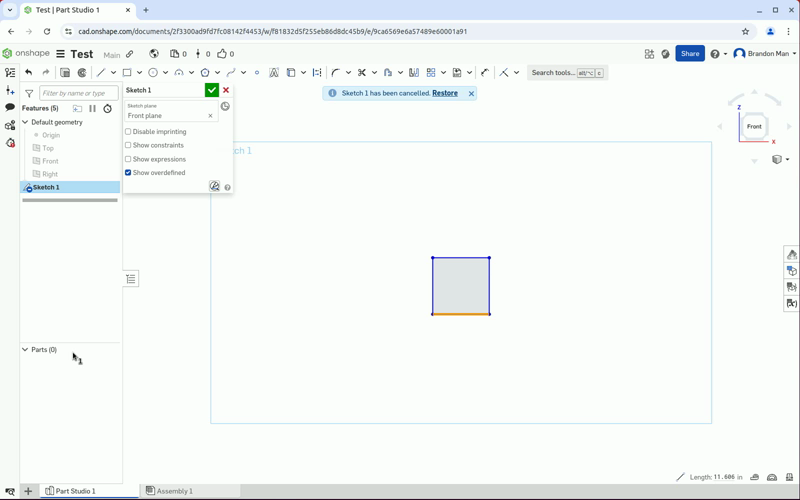
key(shift+e)
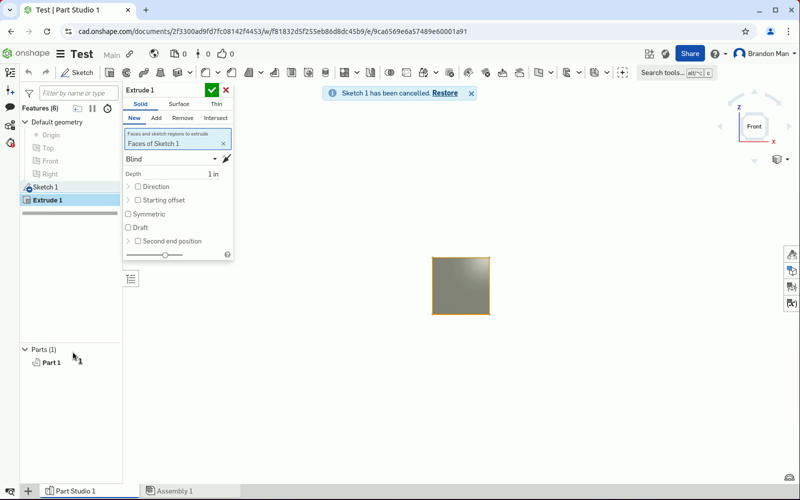
mouse_move(143, 106)
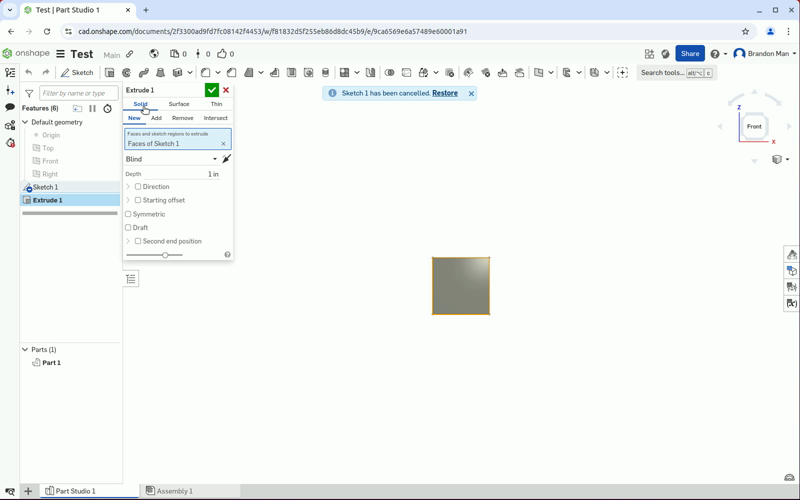
click(143, 106)
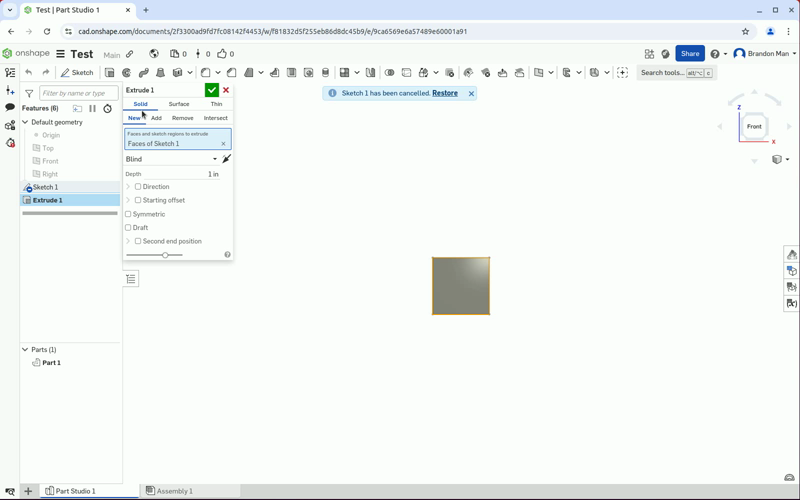
mouse_move(137, 120)
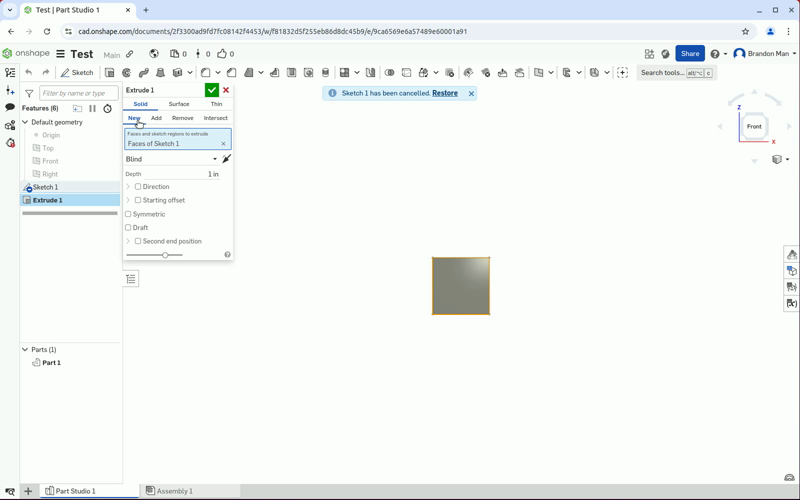
click(137, 120)
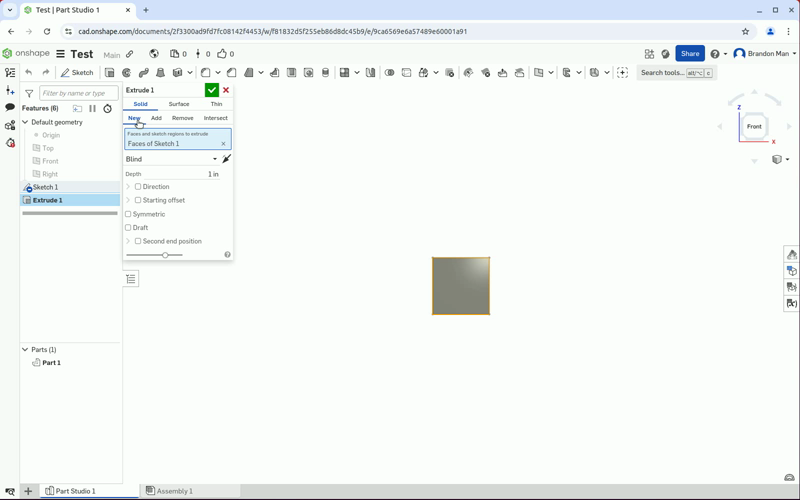
key(tab, 4)
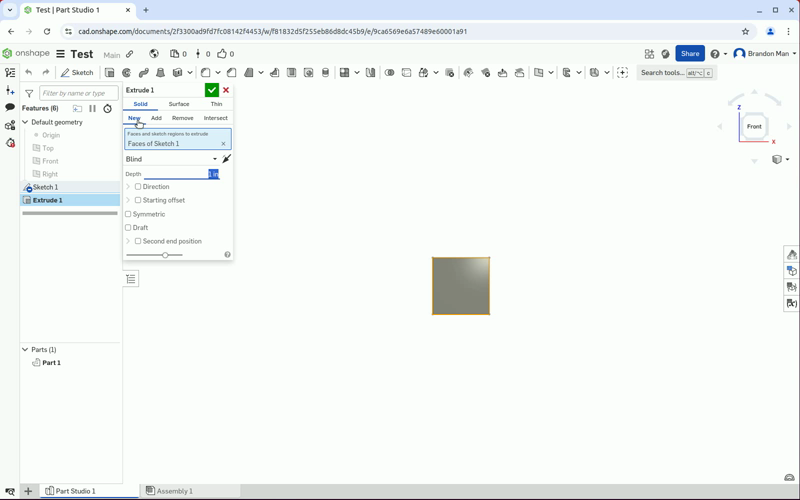
text(23.108)
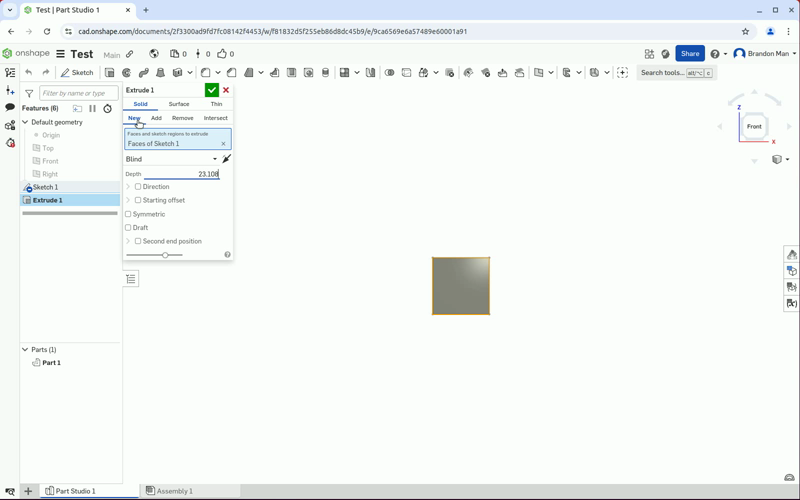
key(enter)
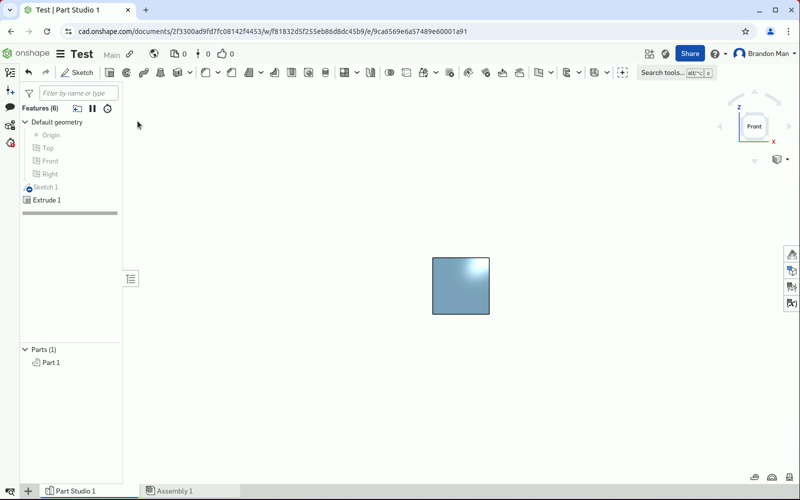
key(shift+h)
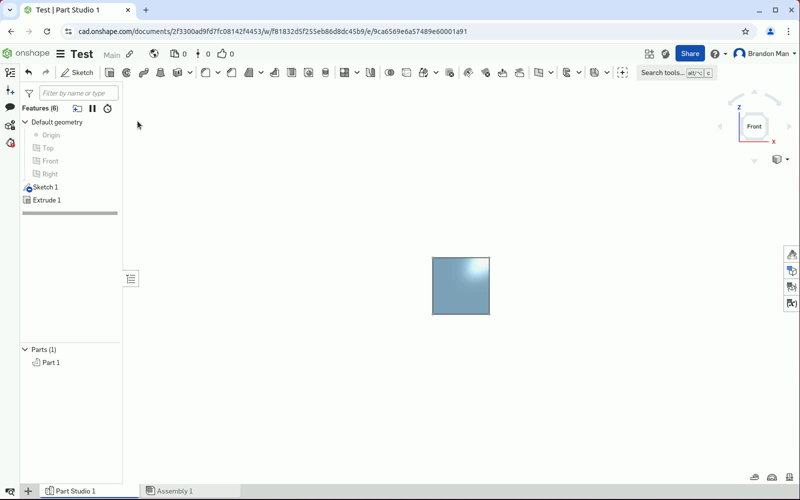
key(shift+h)
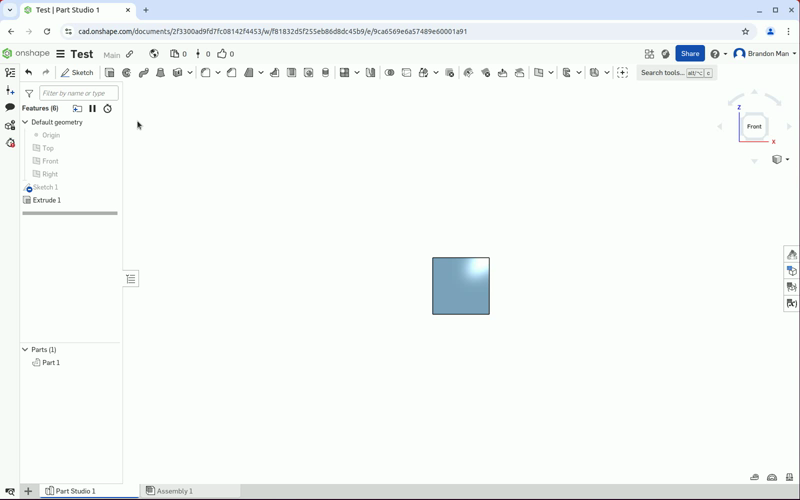
mouse_move(73, 189)
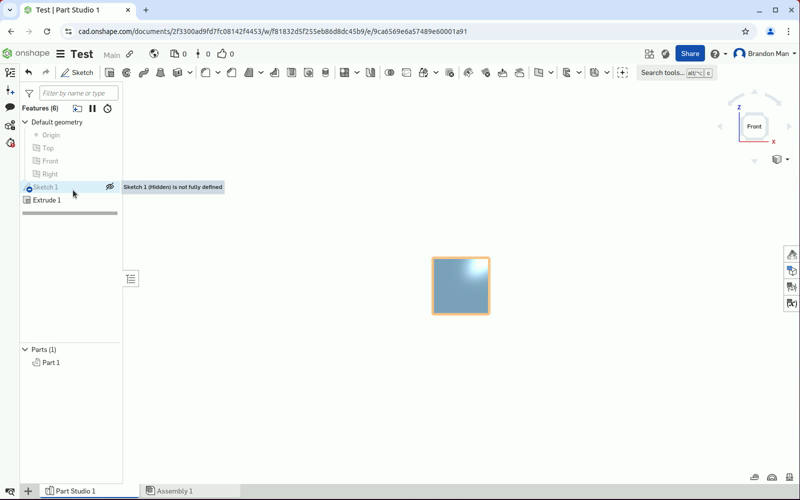
click(73, 189)
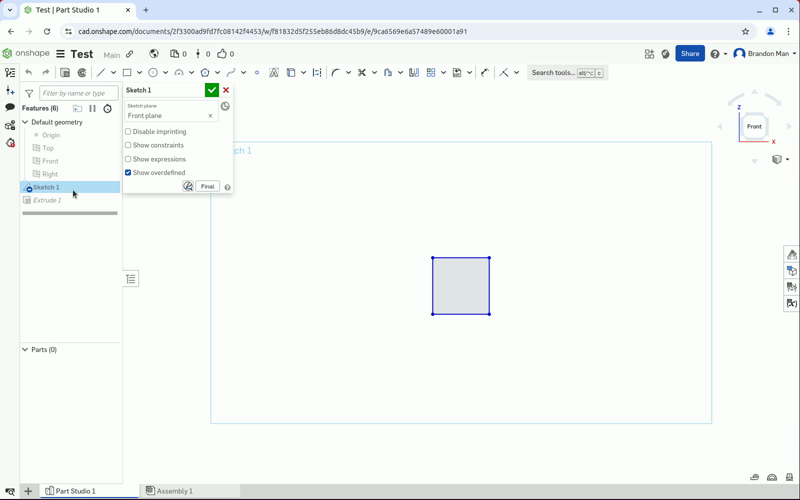
mouse_move(229, 92)
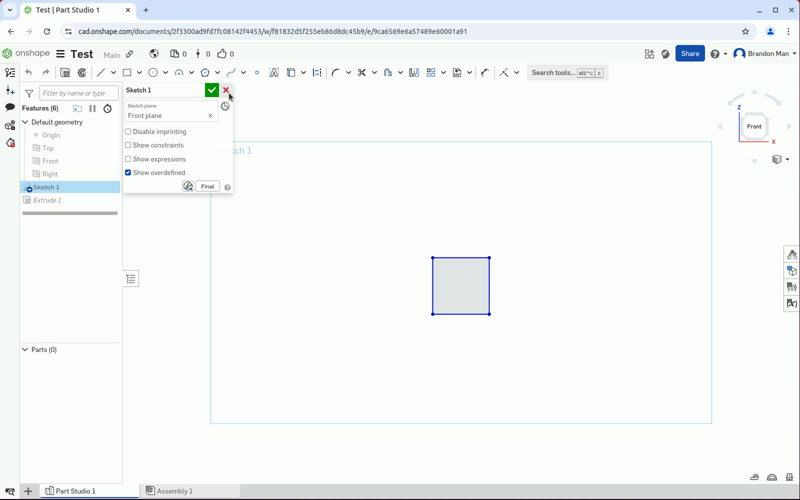
click(229, 92)
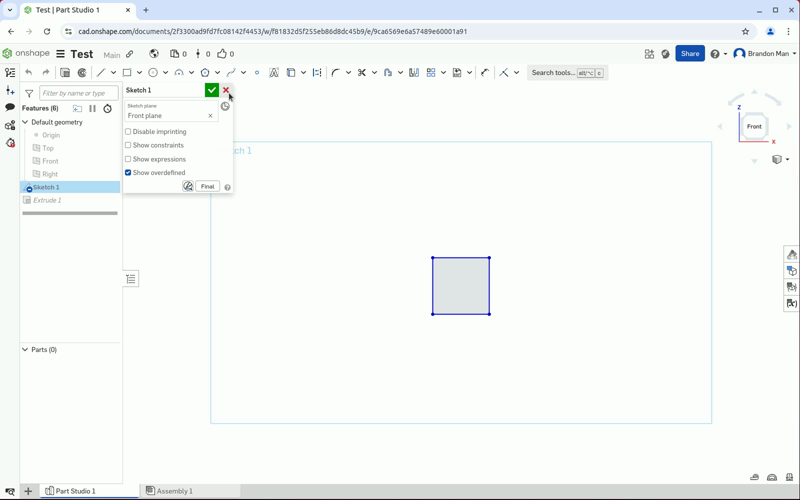
key(shift+s)
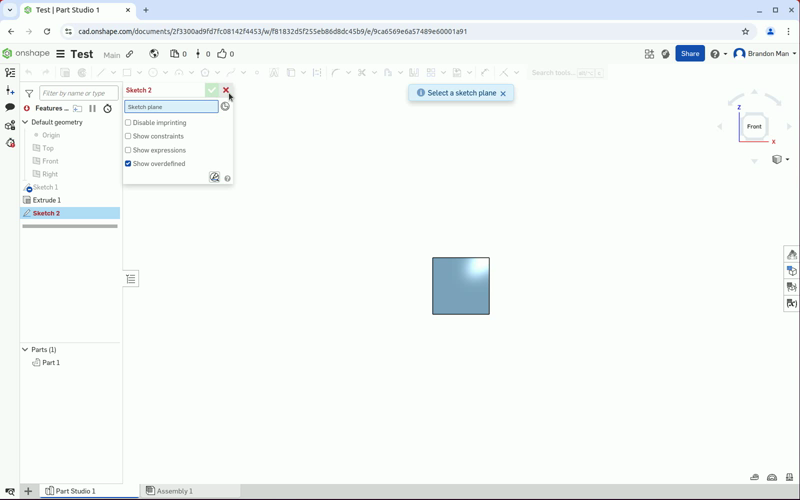
mouse_move(73, 163)
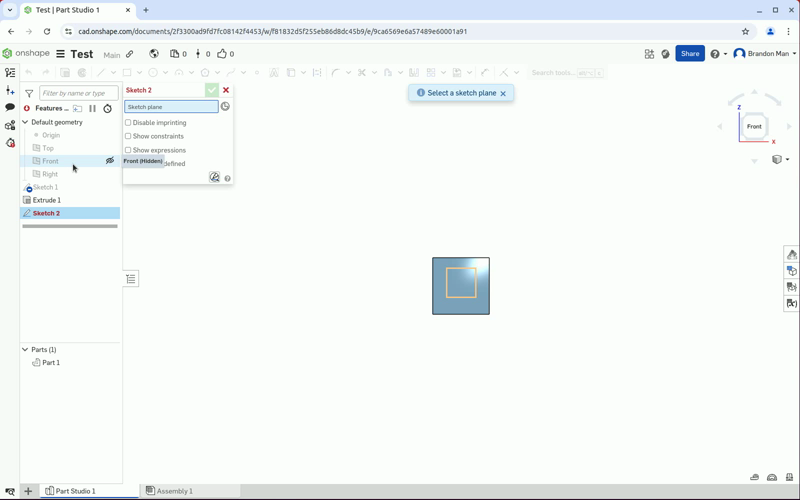
click(73, 163)
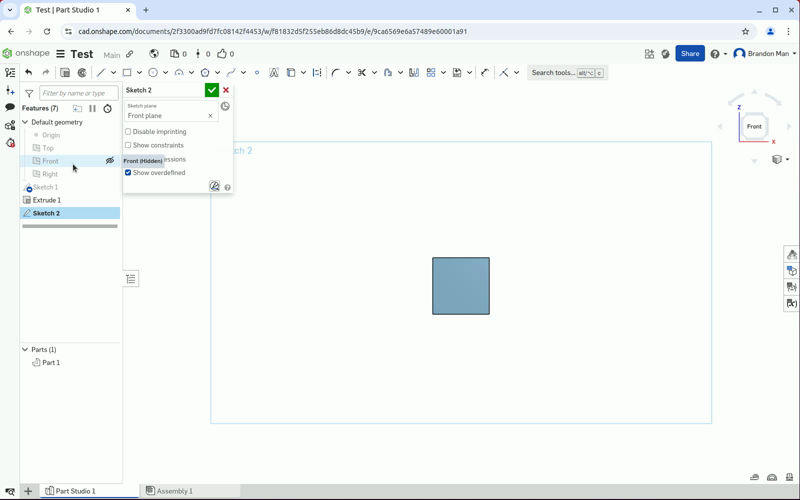
mouse_move(73, 352)
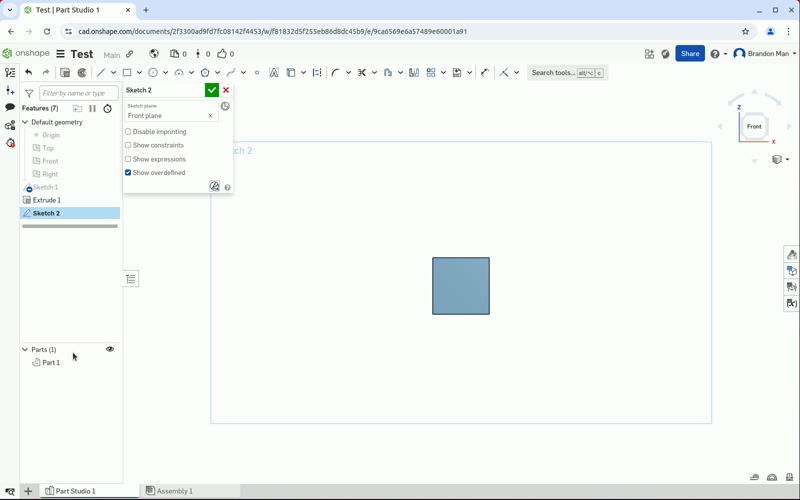
key(y)
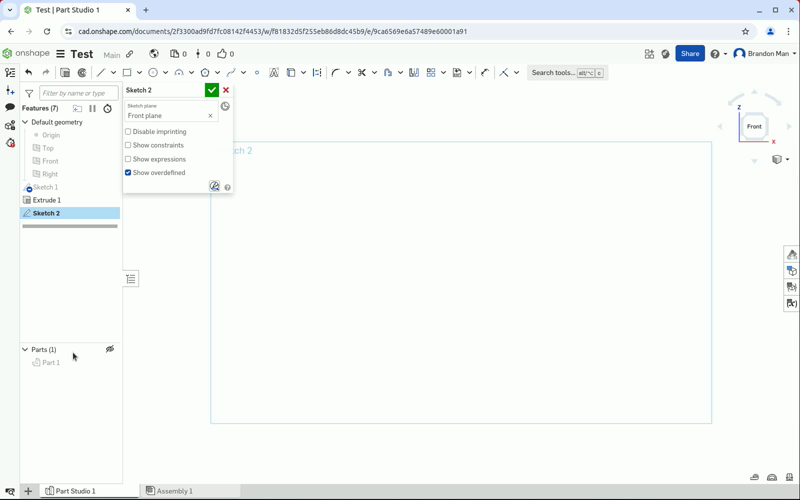
key(l)
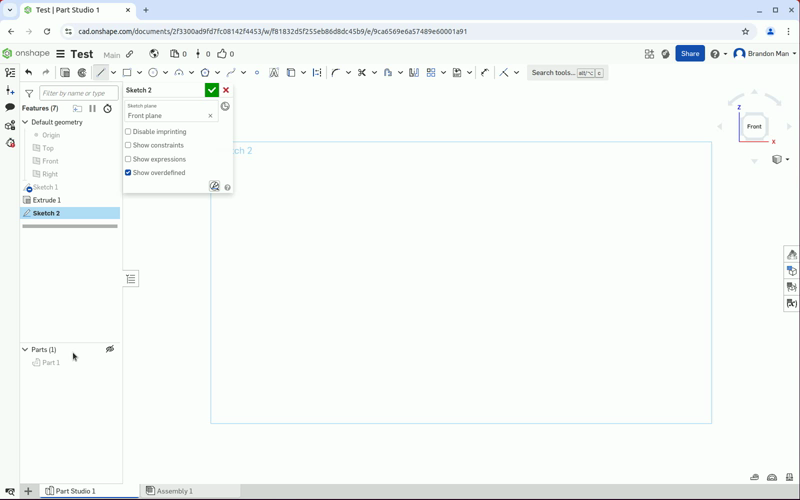
key_down(shift)
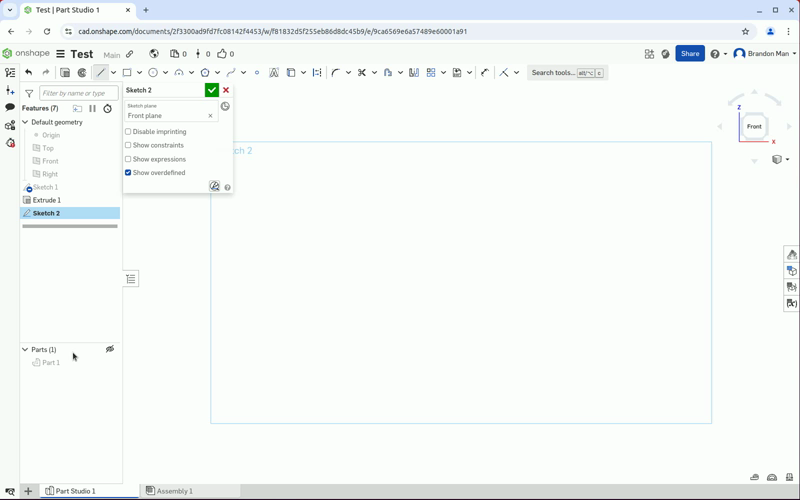
mouse_move(432, 314)
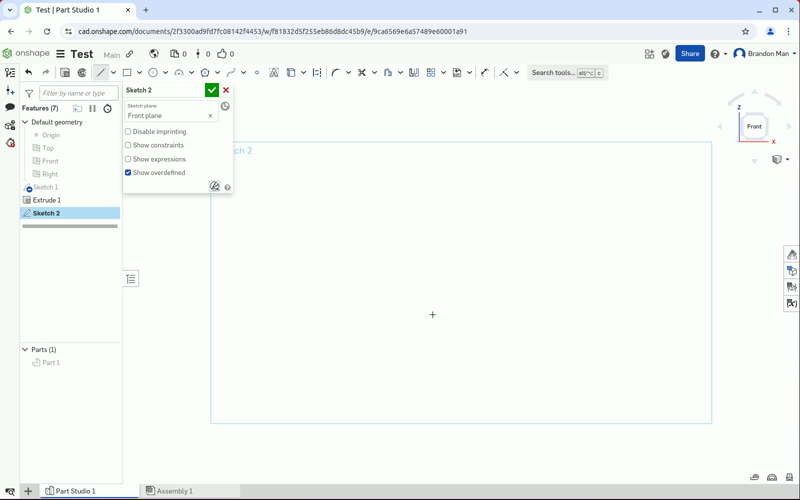
click(432, 314)
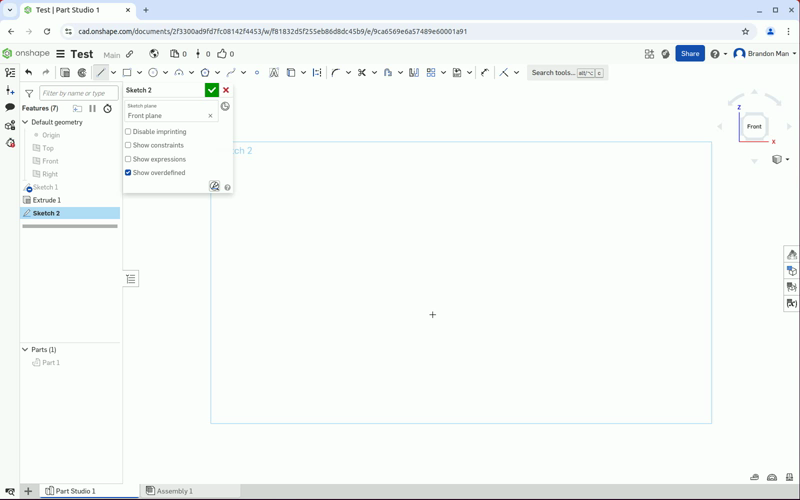
key_up(shift)
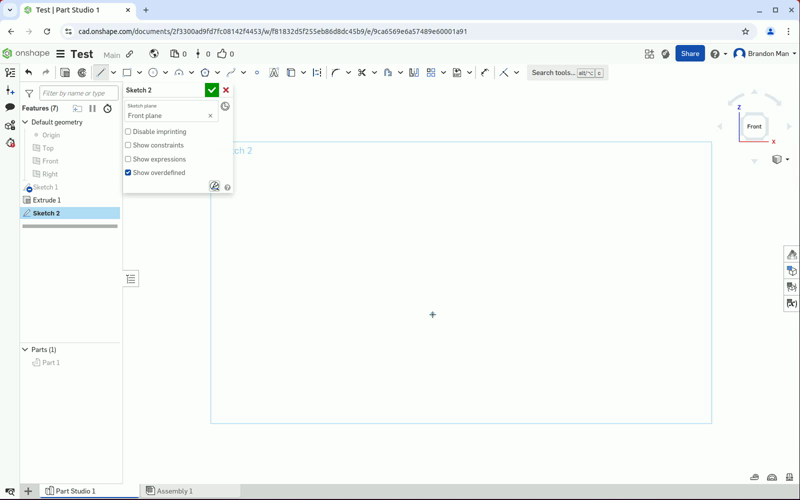
key_down(shift)
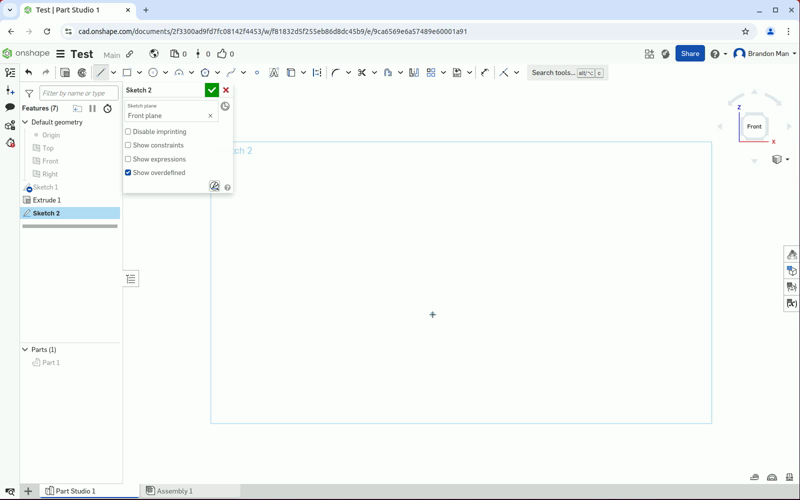
mouse_move(462, 314)
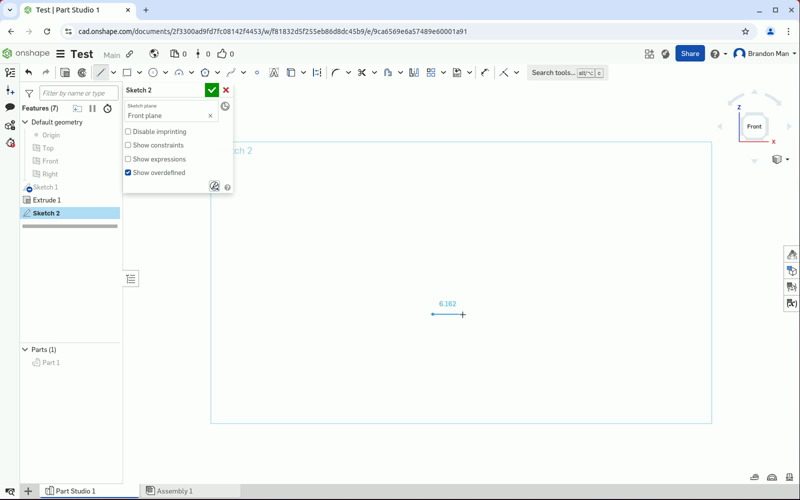
mouse_move(489, 314)
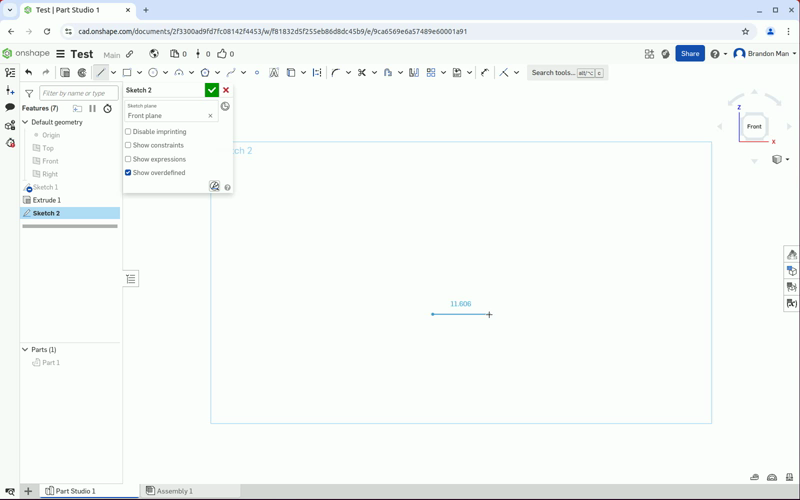
click(489, 314)
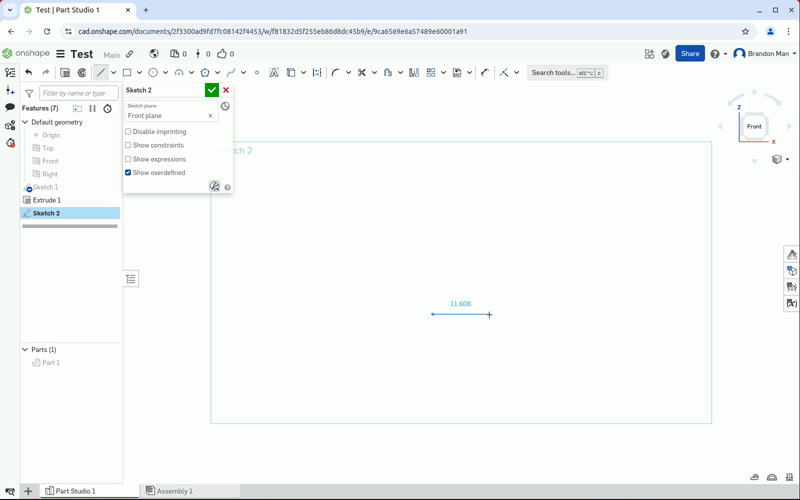
key_up(shift)
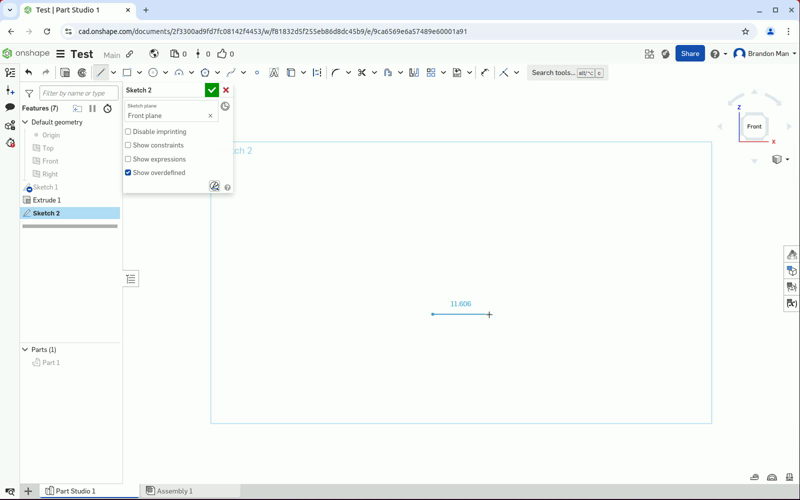
key_down(shift)
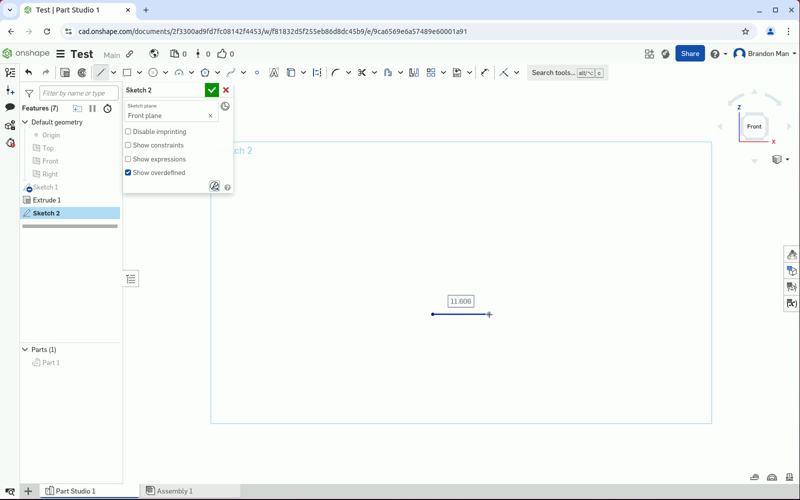
mouse_move(519, 314)
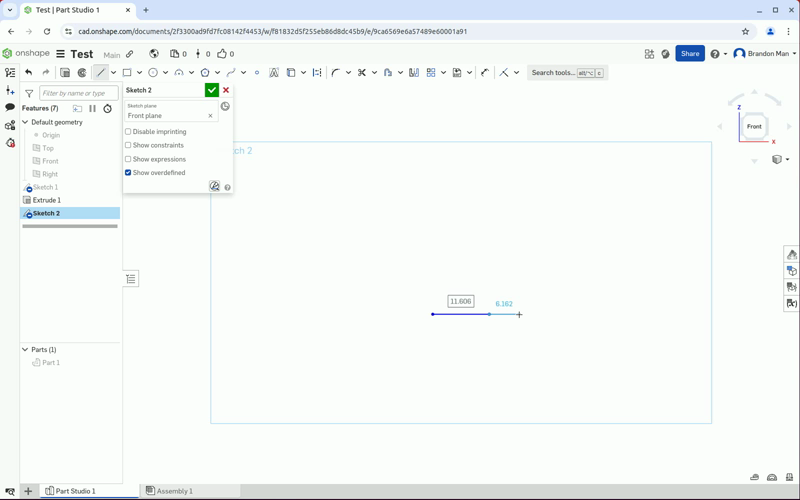
mouse_move(489, 257)
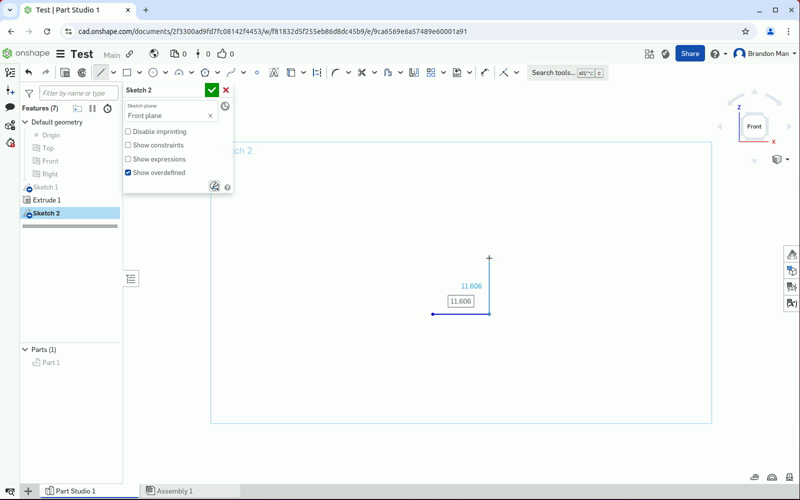
click(489, 257)
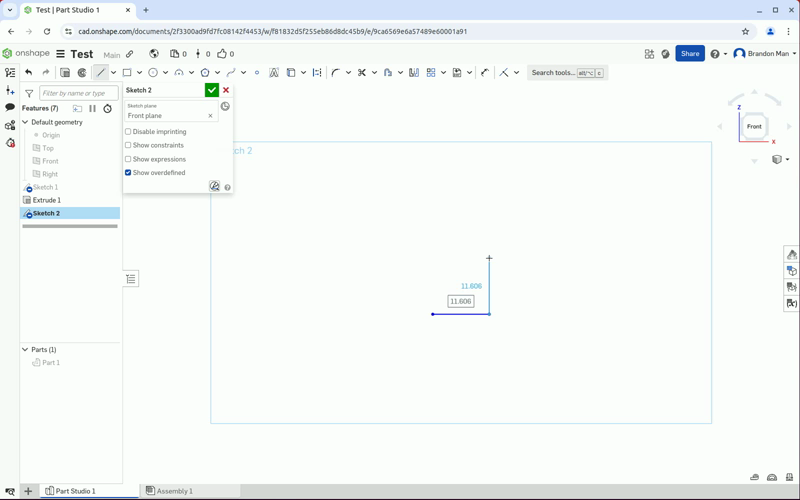
key_up(shift)
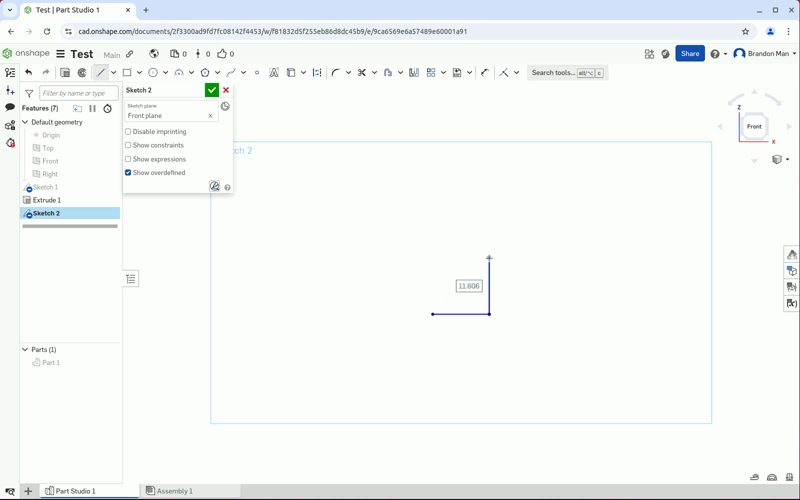
key_down(shift)
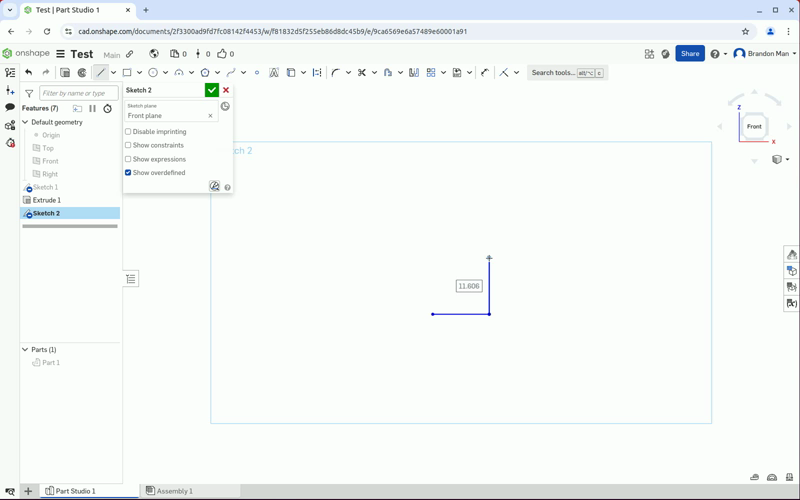
mouse_move(519, 257)
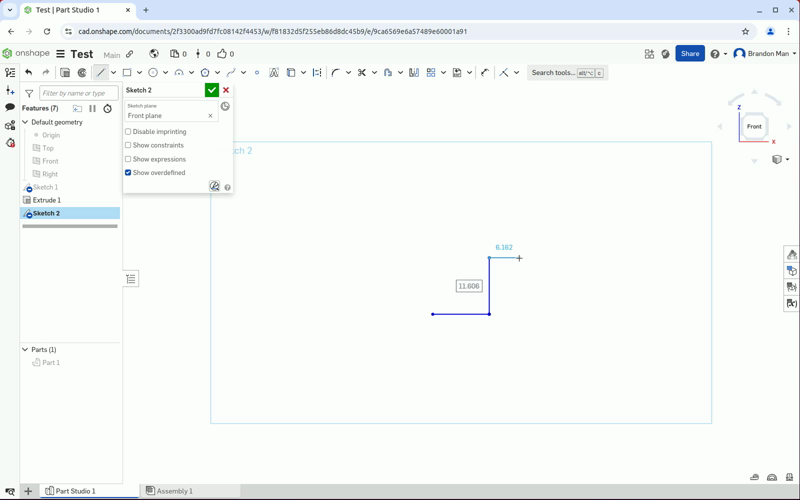
mouse_move(432, 257)
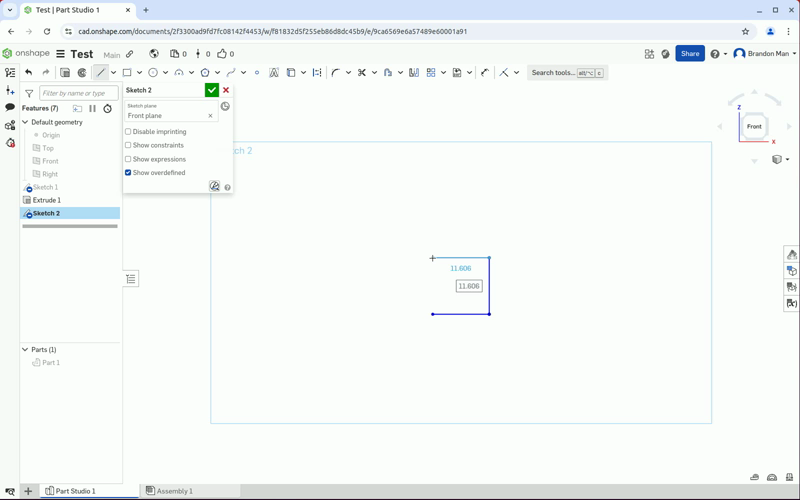
click(432, 257)
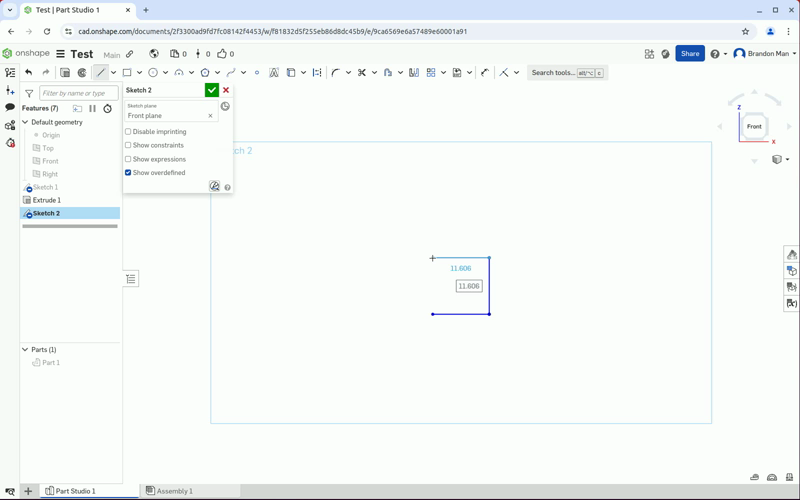
key_up(shift)
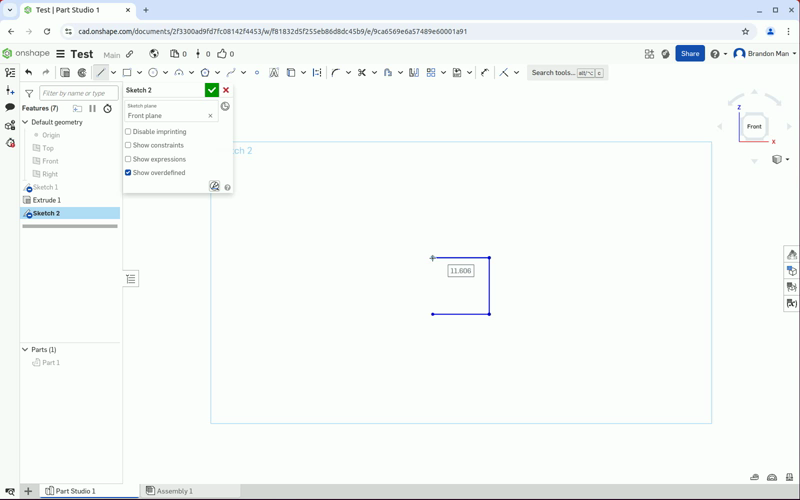
mouse_move(462, 257)
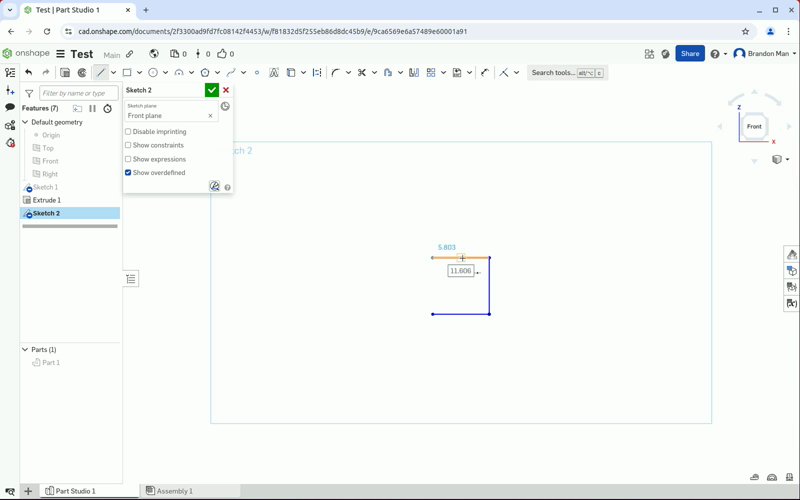
key_down(shift)
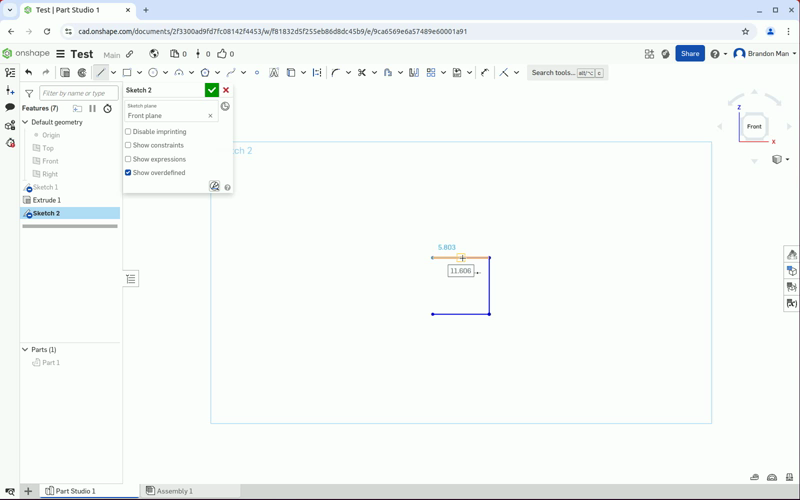
mouse_move(432, 314)
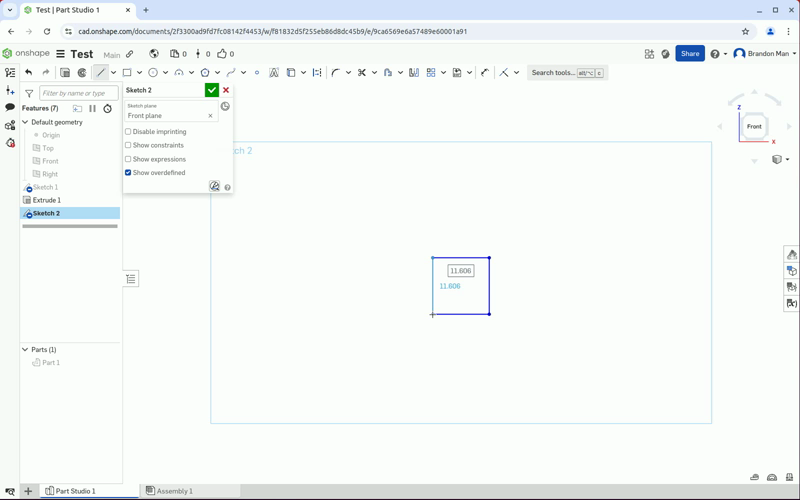
key_up(shift)
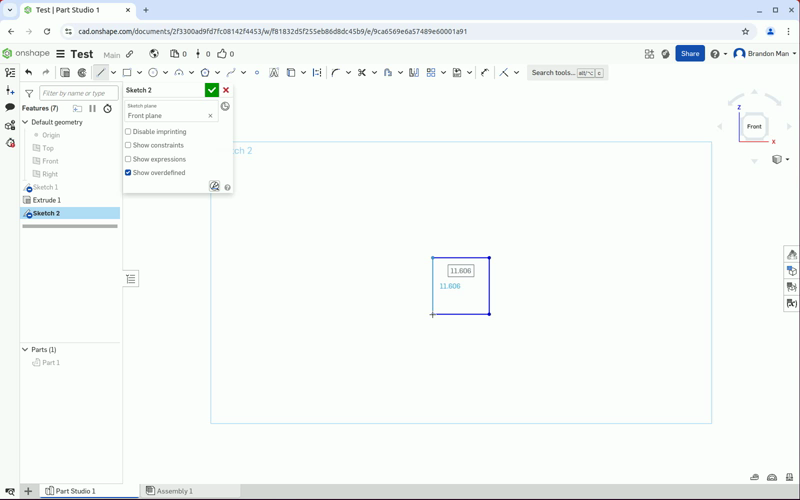
click(432, 314)
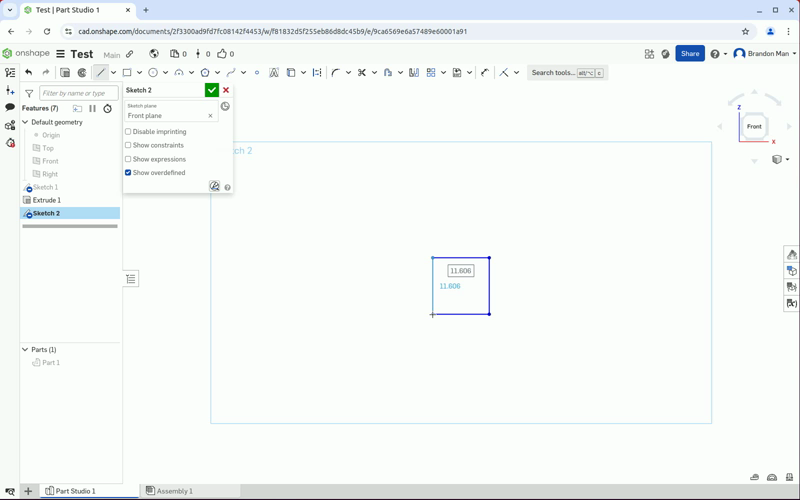
key(esc)
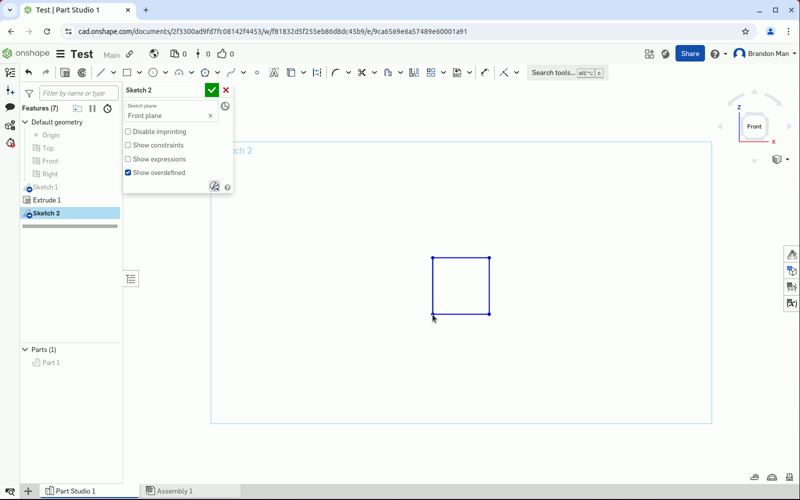
mouse_move(435, 285)
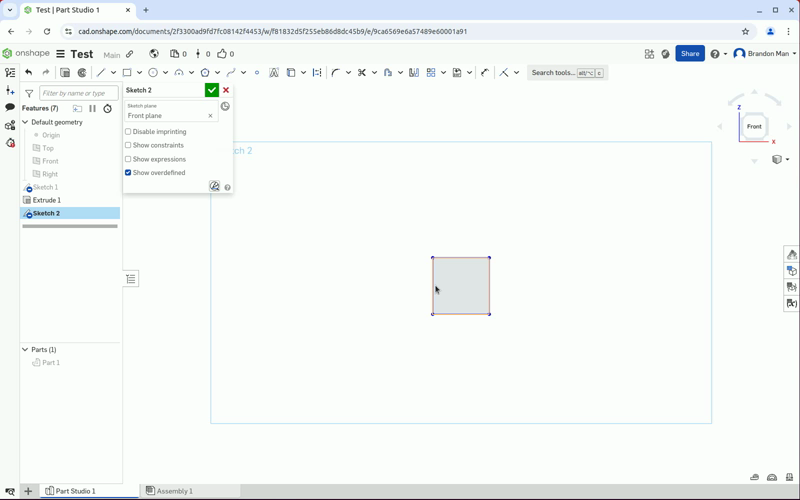
click(435, 285)
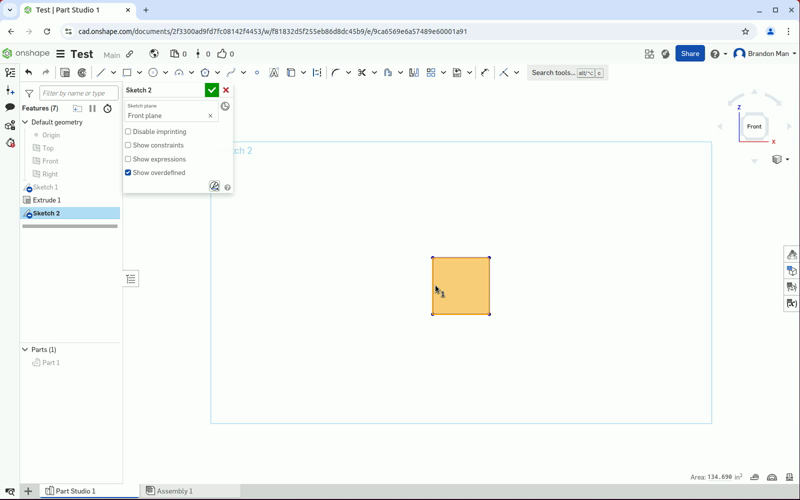
mouse_move(73, 352)
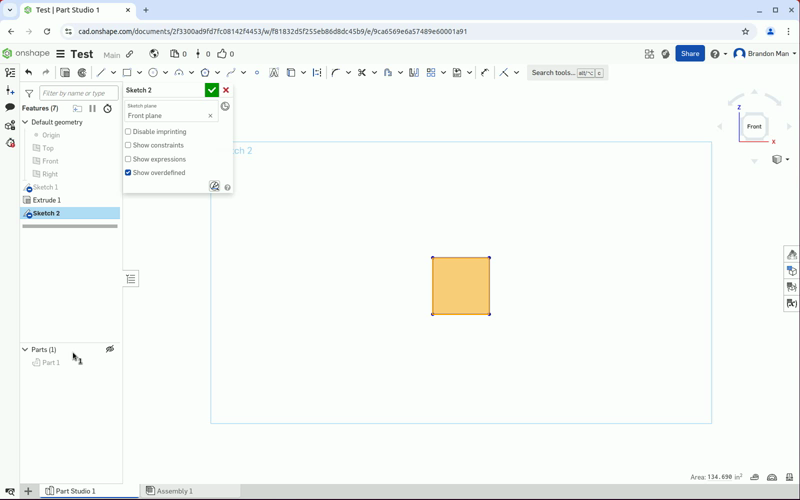
key(shift+y)
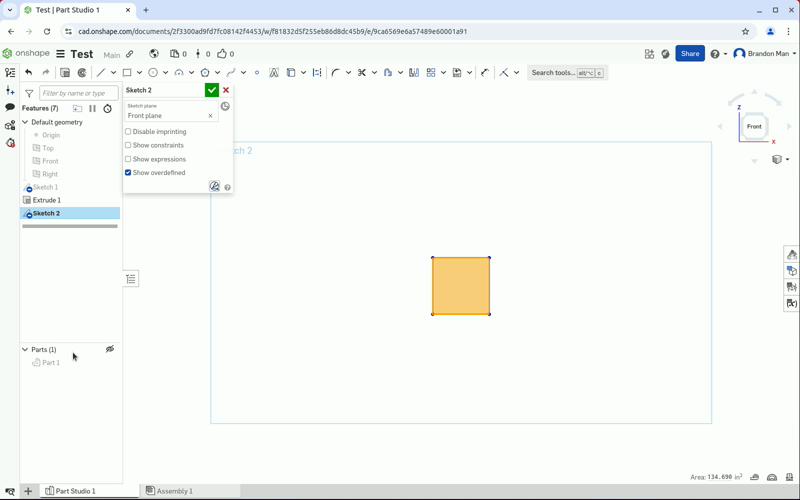
key(shift+e)
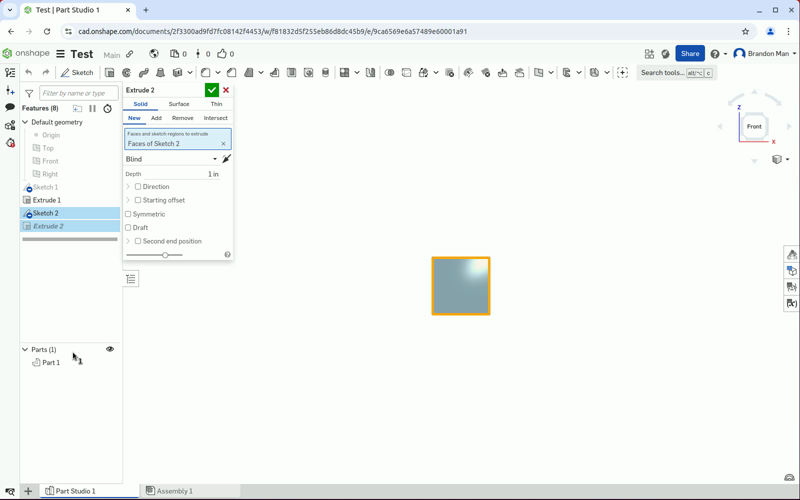
mouse_move(143, 106)
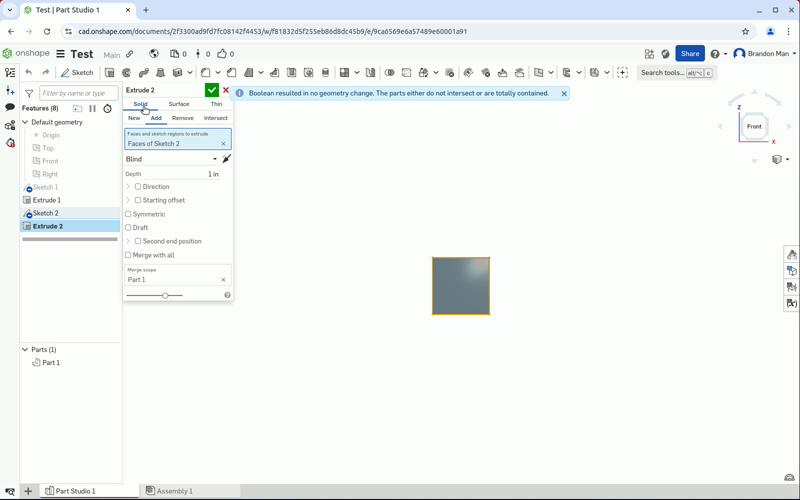
click(143, 106)
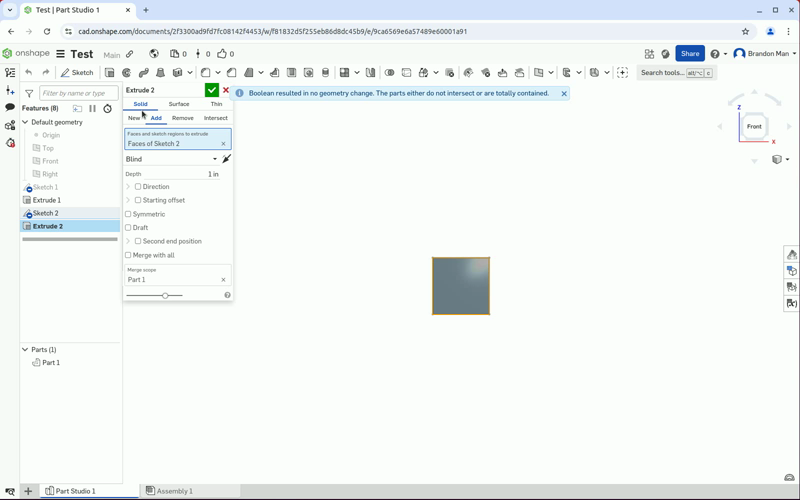
mouse_move(137, 120)
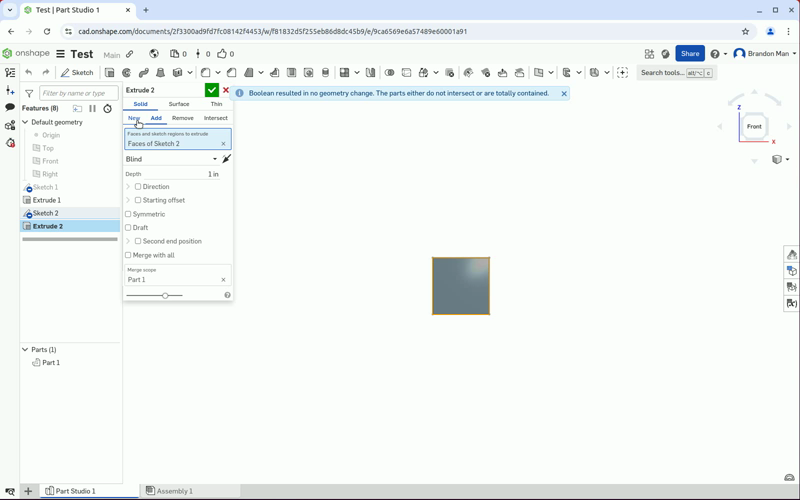
click(137, 120)
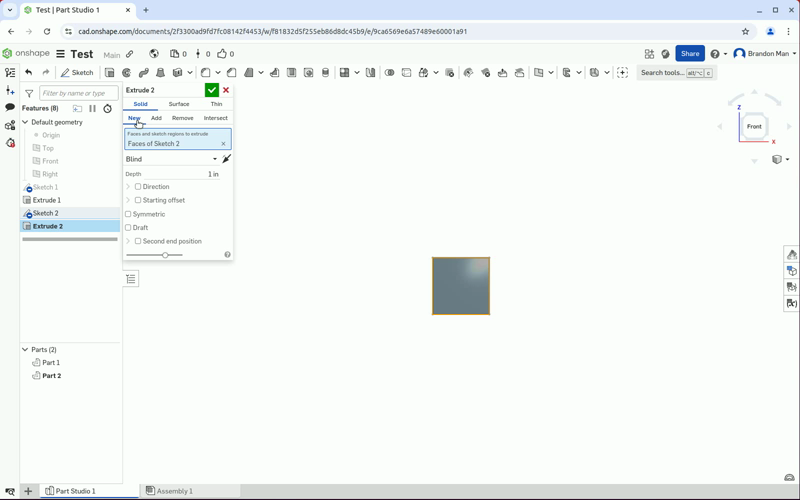
key(tab, 4)
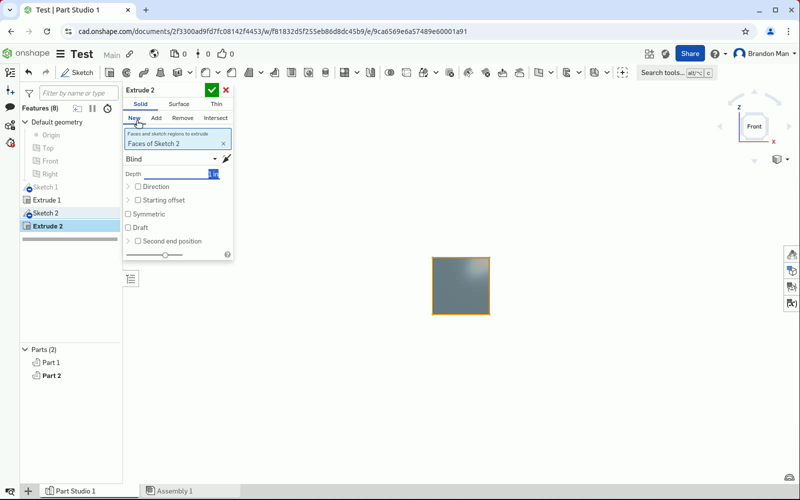
text(23.108)
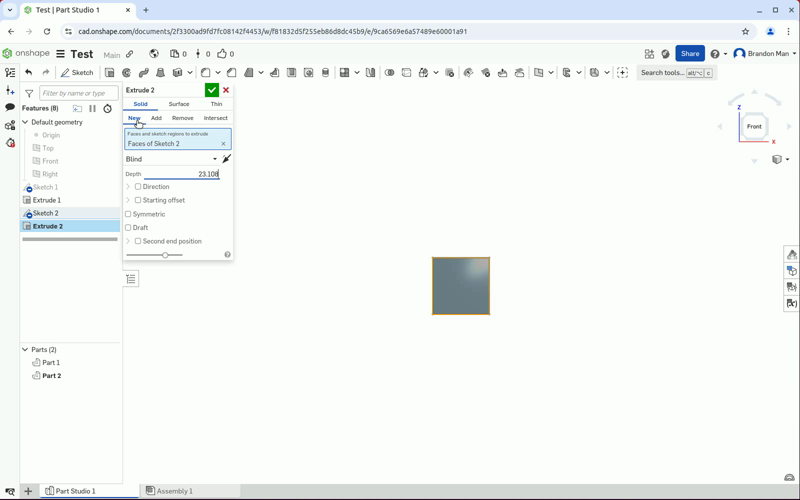
key(enter)
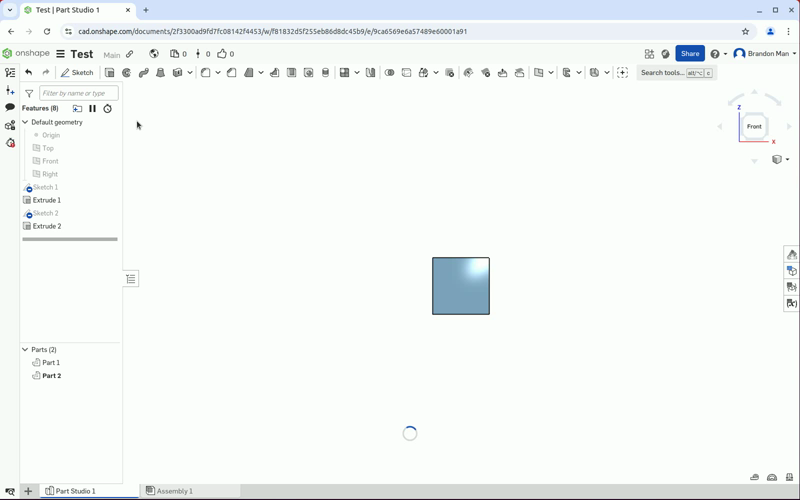
key(shift+h)
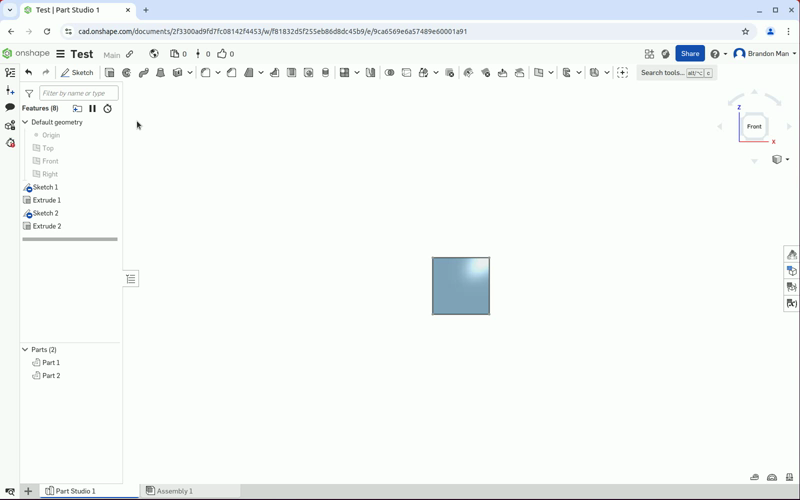
key(shift+h)
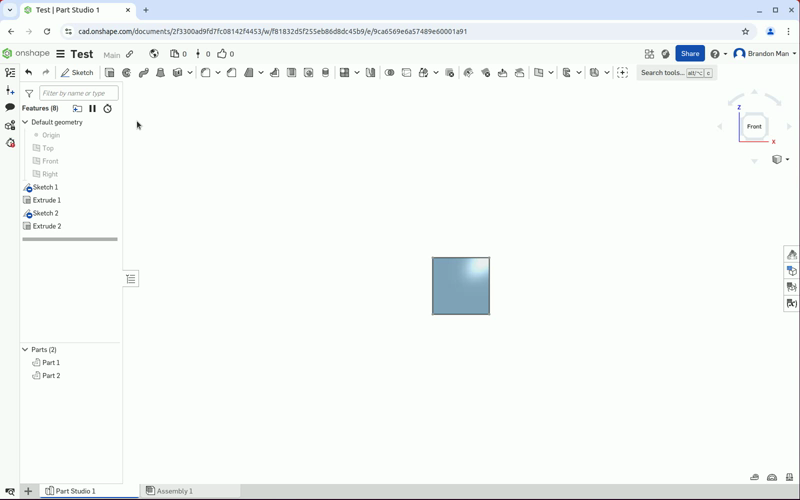
key(shift+7)
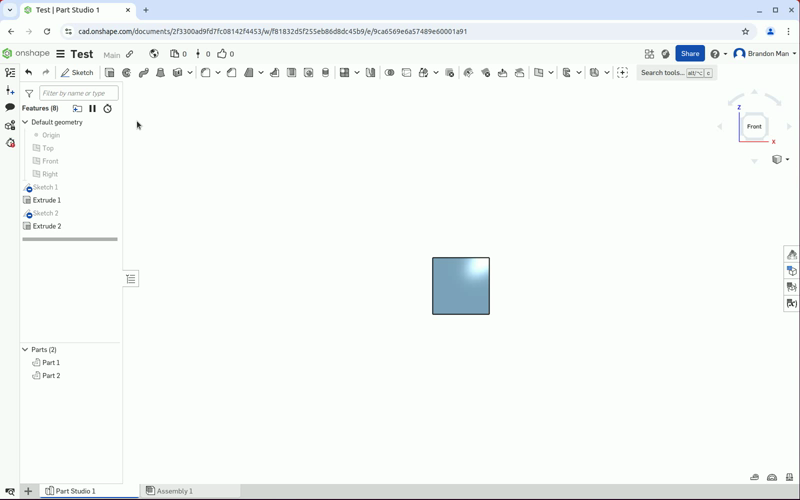
key(left, 2)
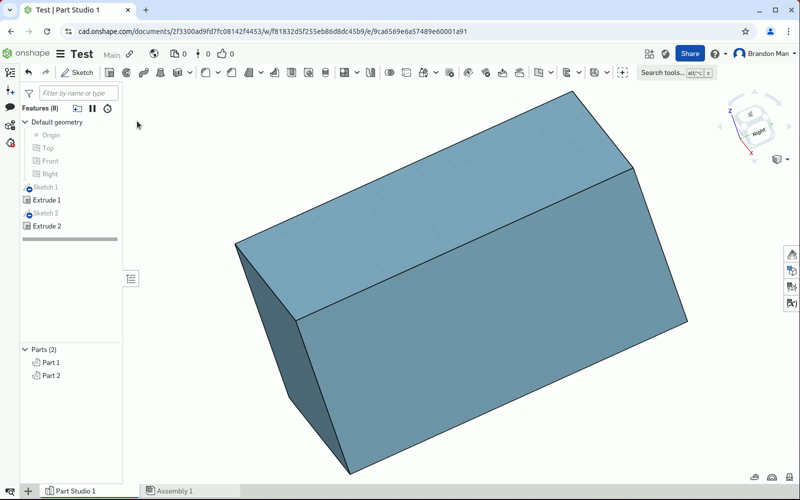
key(down, 2)
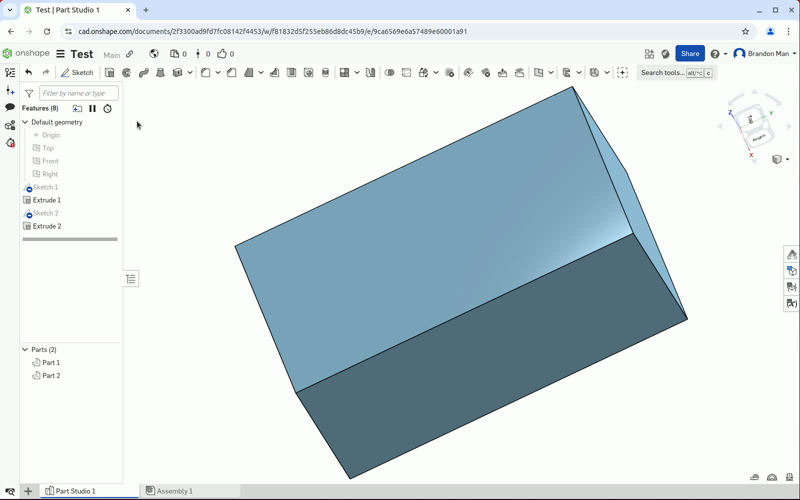
key(up, 2)
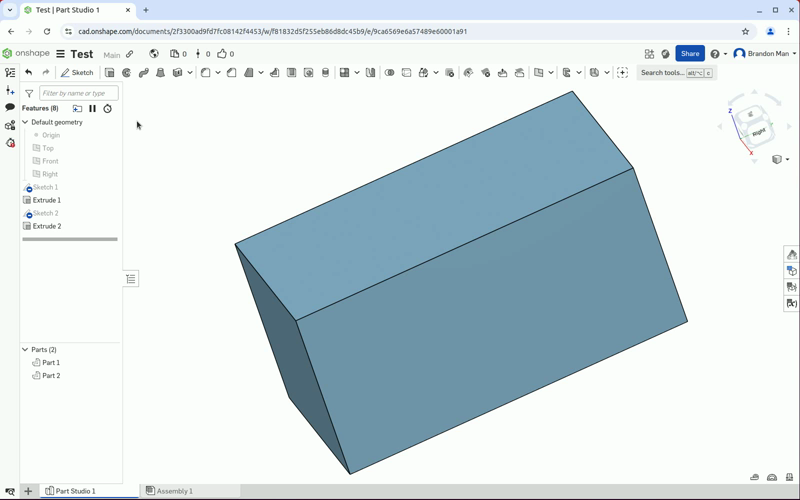
key(right, 2)
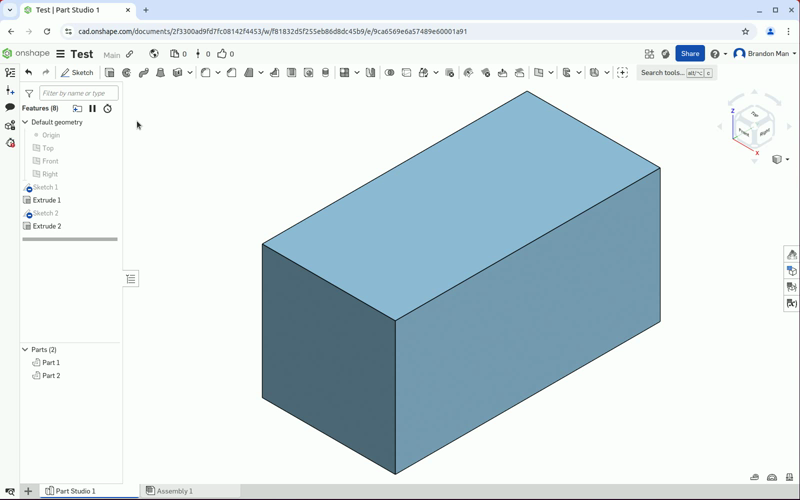
mouse_move(73, 189)
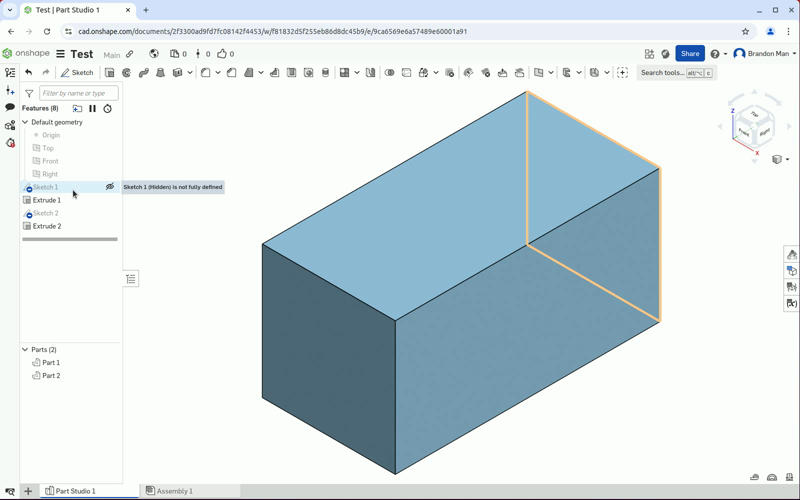
click(73, 189)